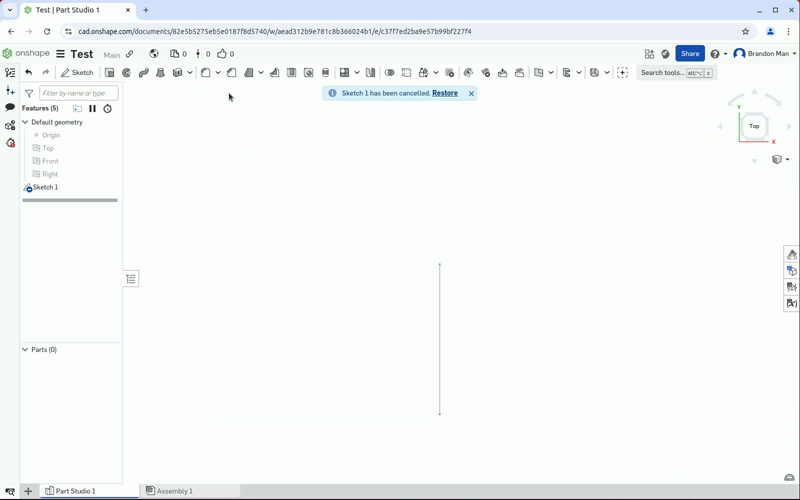
key(shift+h)
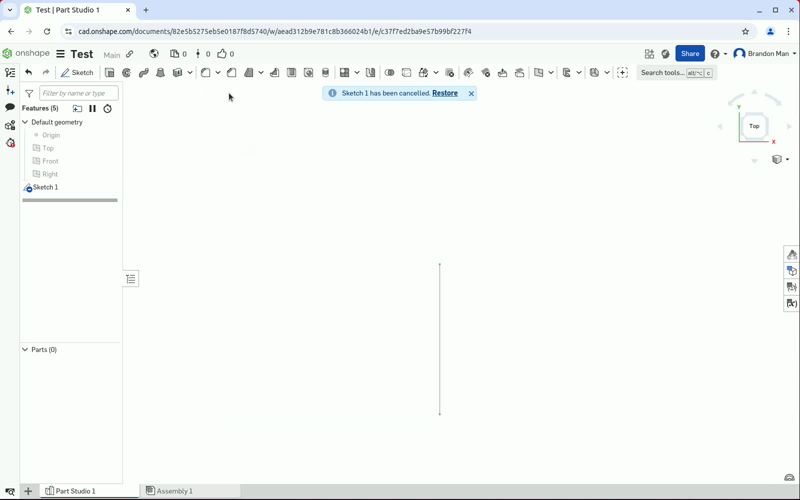
key(shift+s)
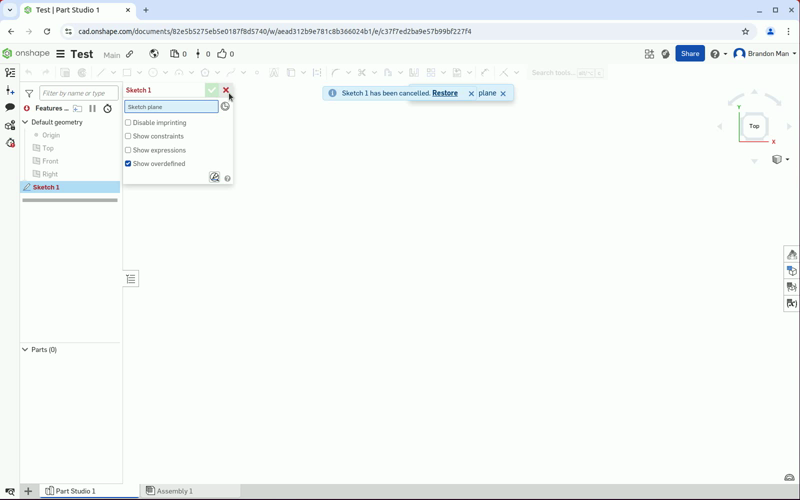
mouse_move(73, 150)
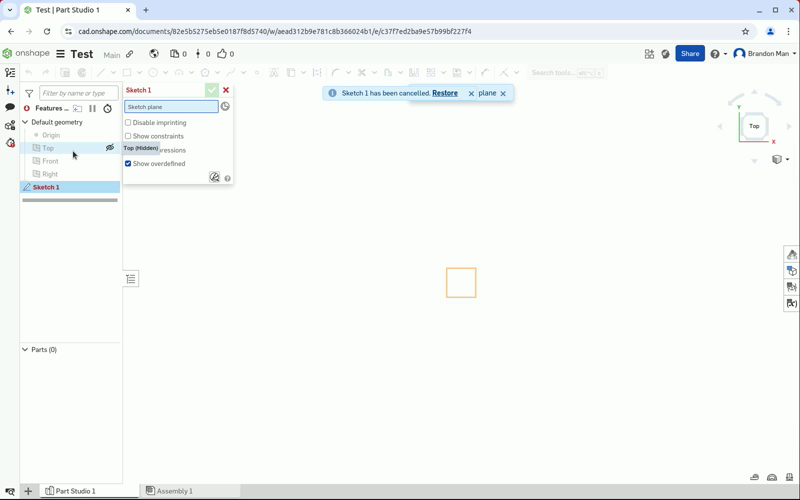
click(73, 150)
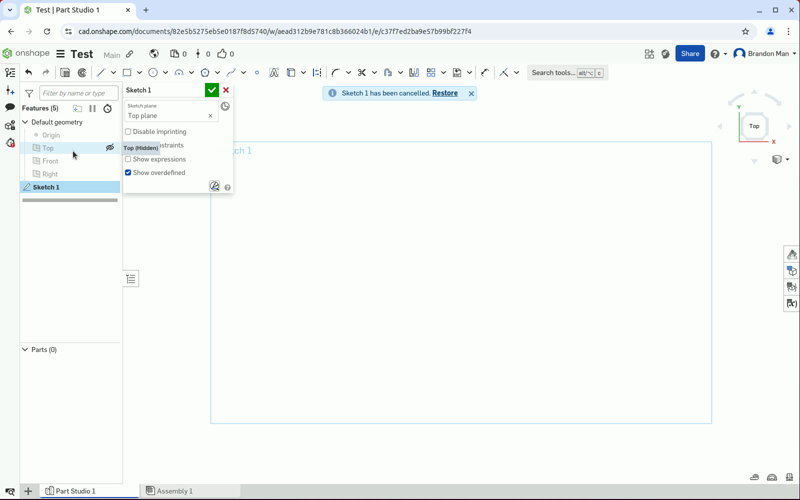
mouse_move(73, 352)
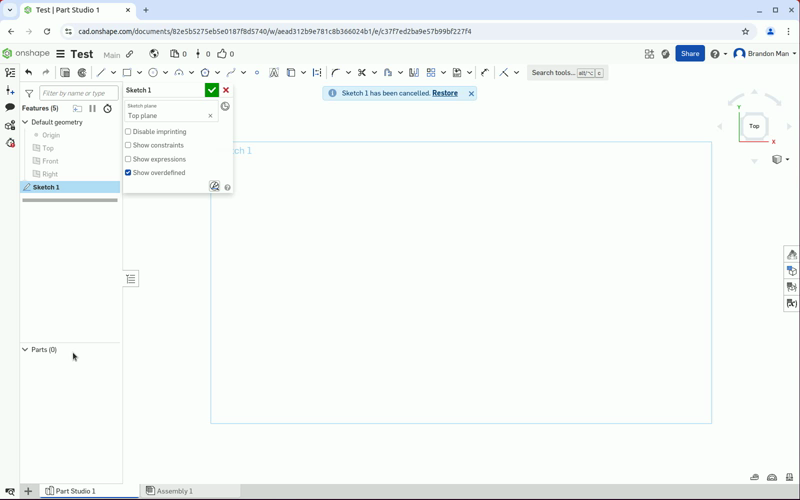
key(y)
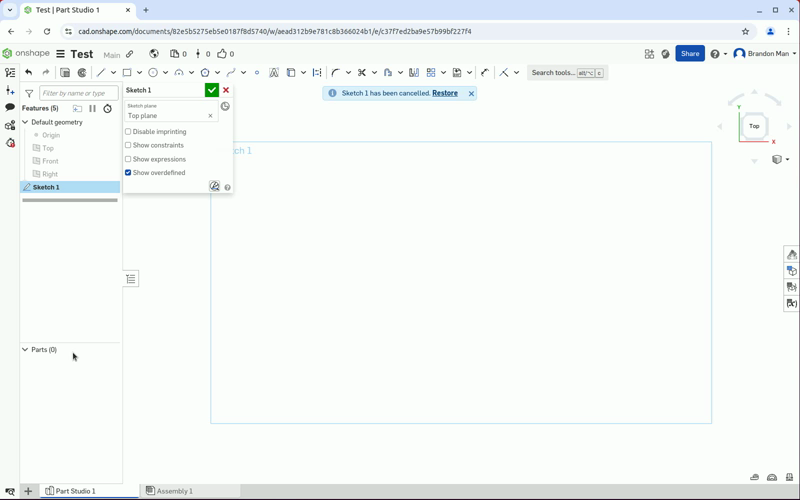
key(c)
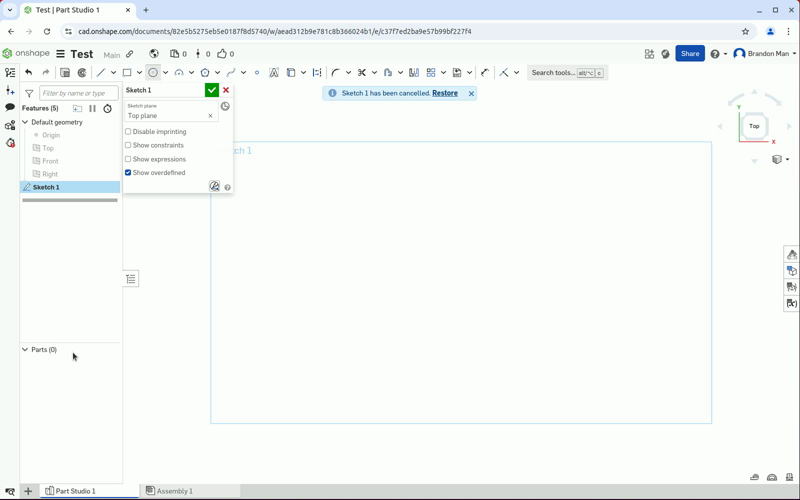
key_down(shift)
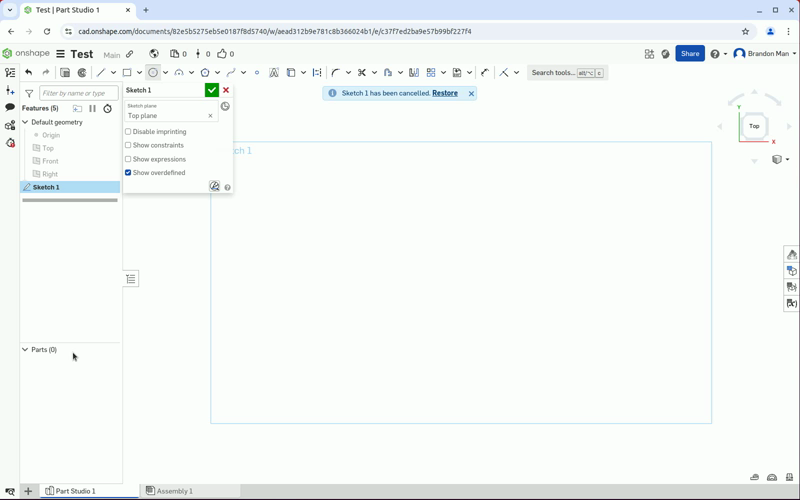
mouse_move(461, 282)
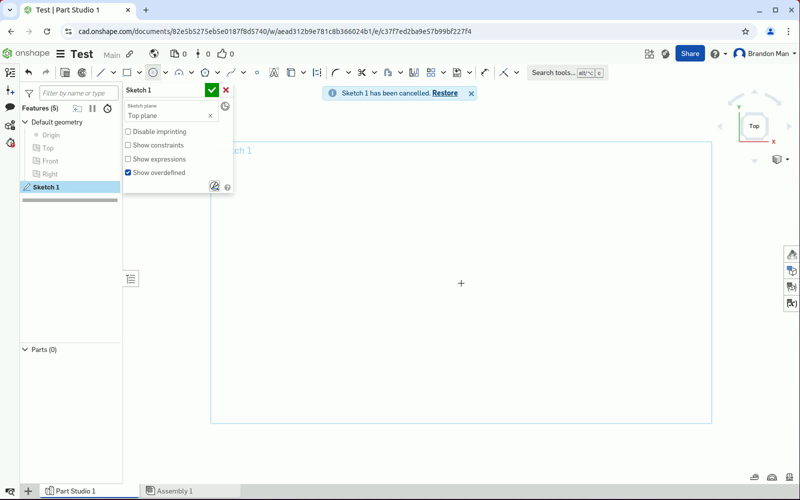
click(461, 282)
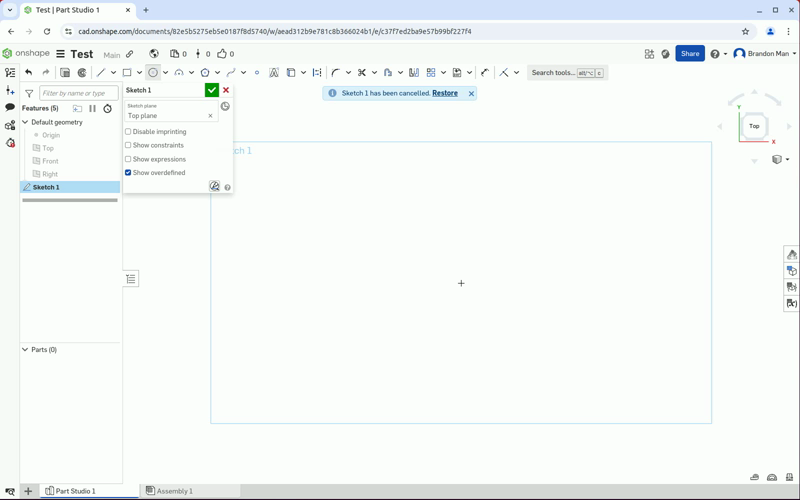
key_up(shift)
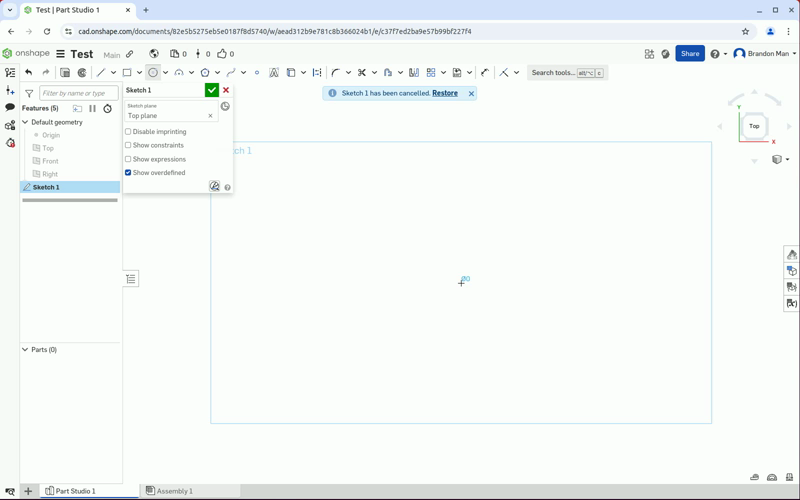
mouse_move(486, 282)
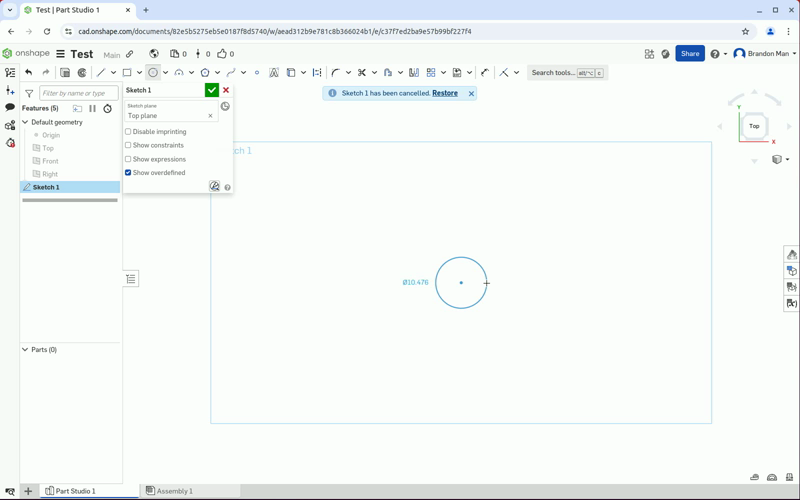
click(486, 282)
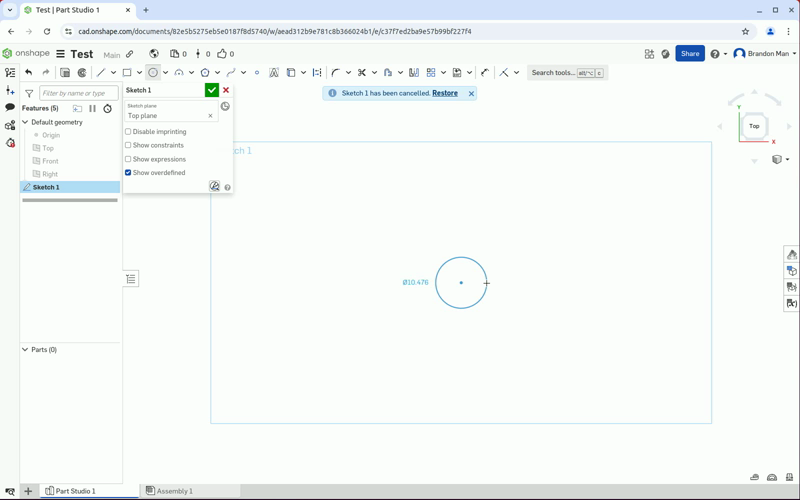
key(esc)
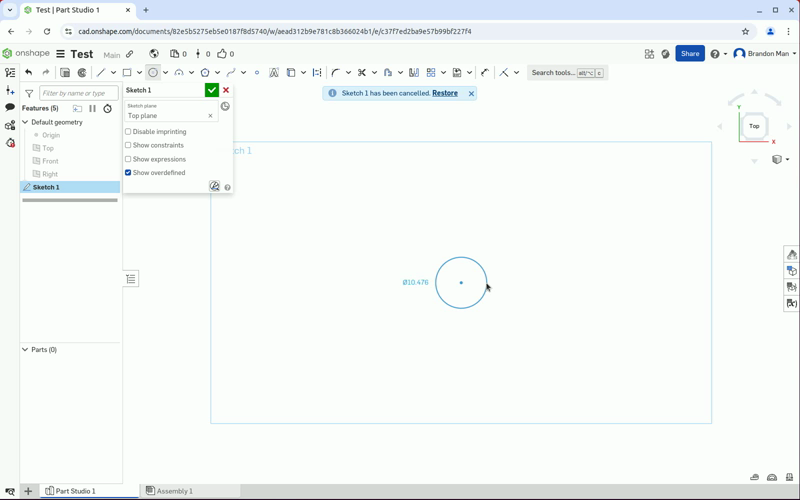
key(c)
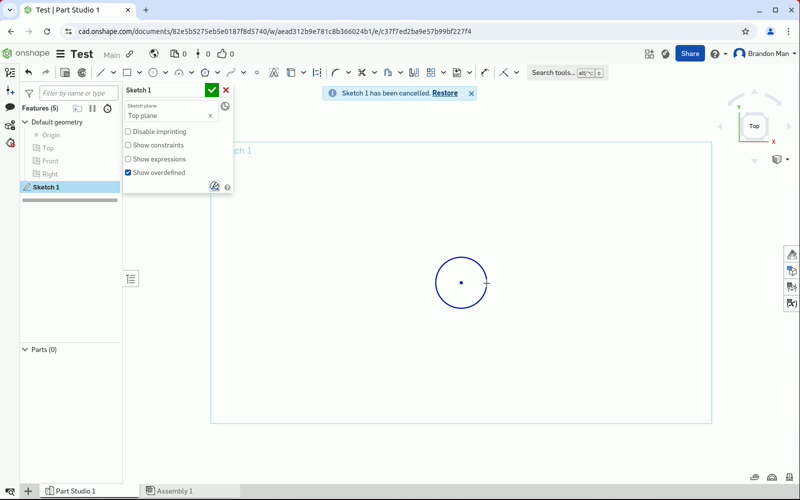
key_down(shift)
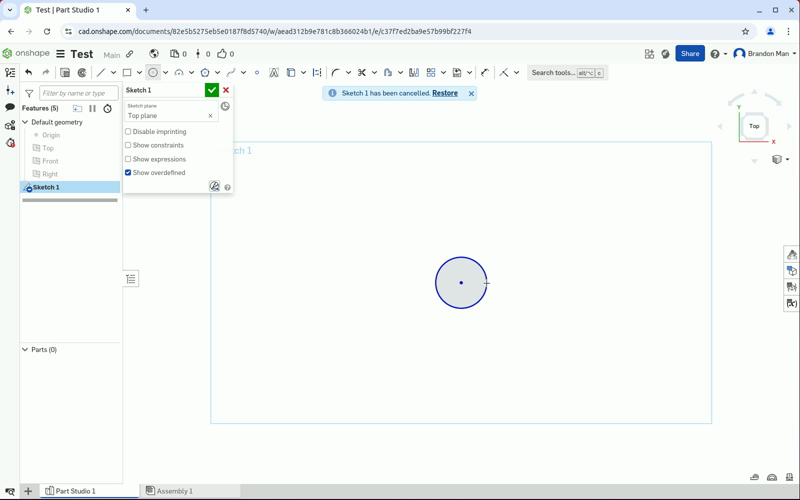
mouse_move(461, 282)
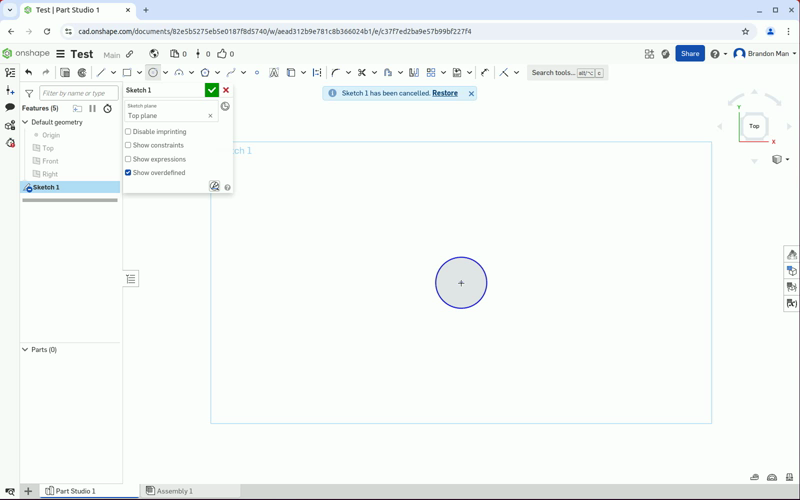
click(461, 282)
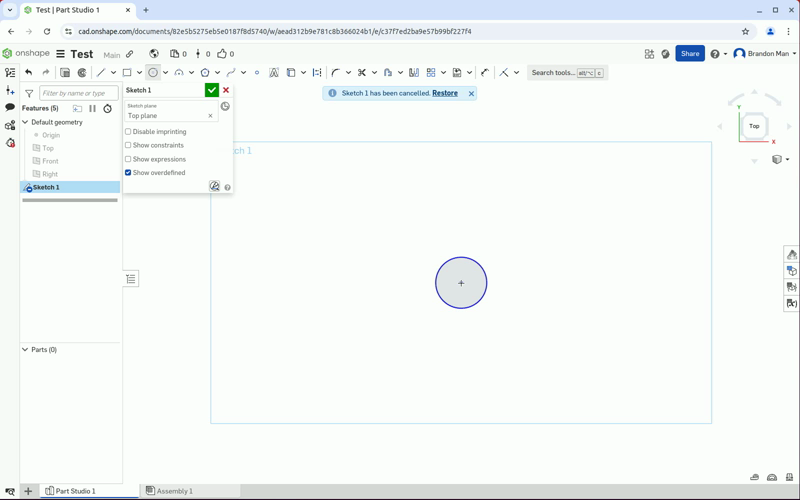
key_up(shift)
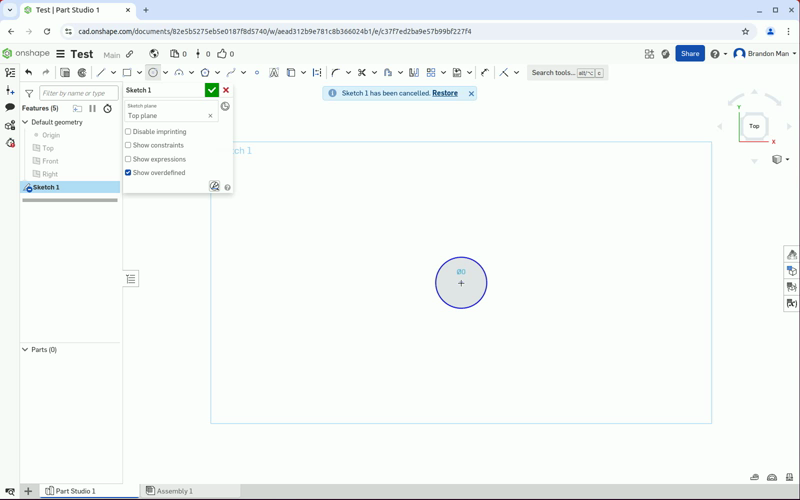
mouse_move(477, 282)
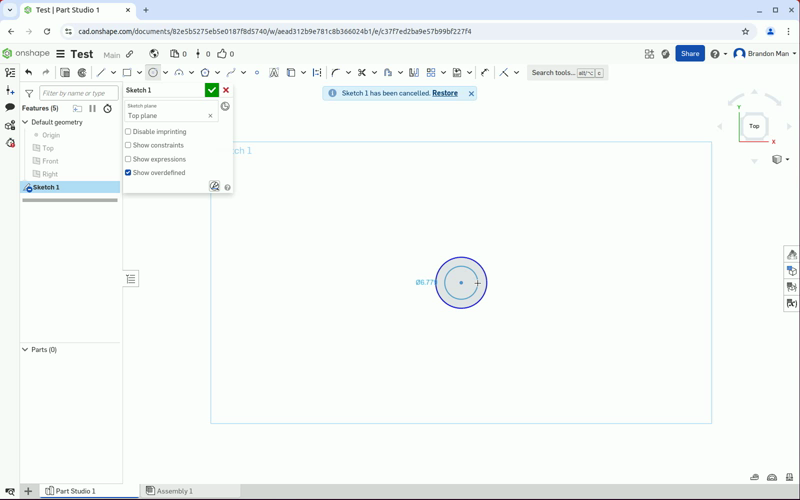
click(477, 282)
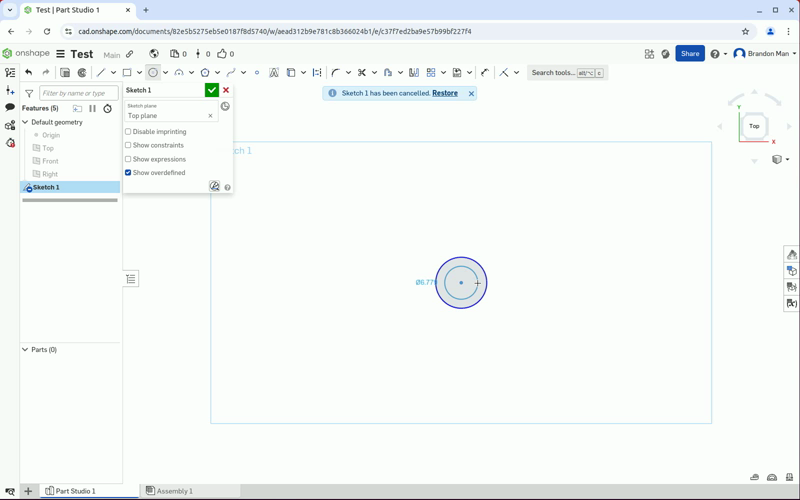
key(esc)
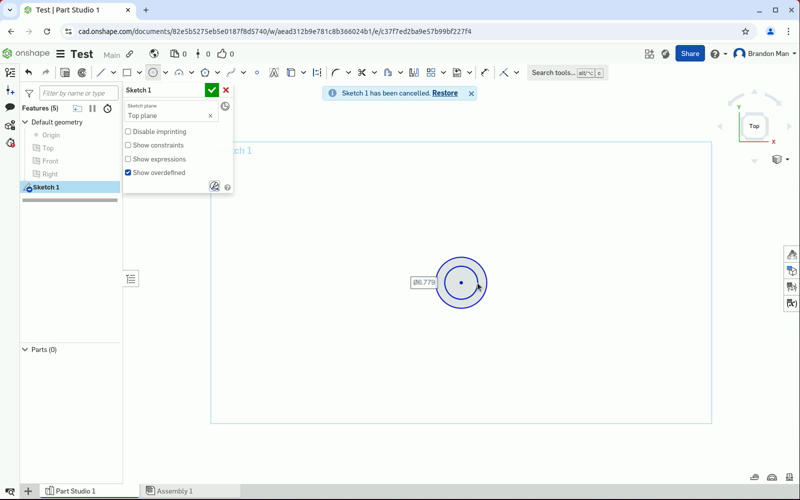
mouse_move(475, 296)
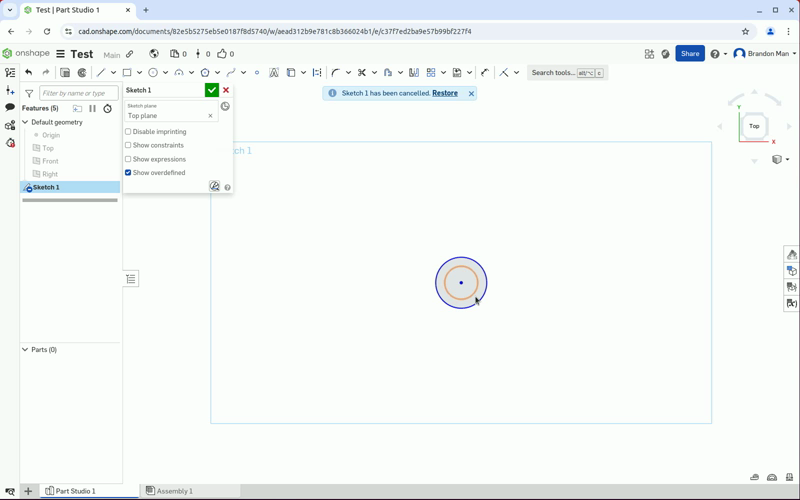
scroll(6)
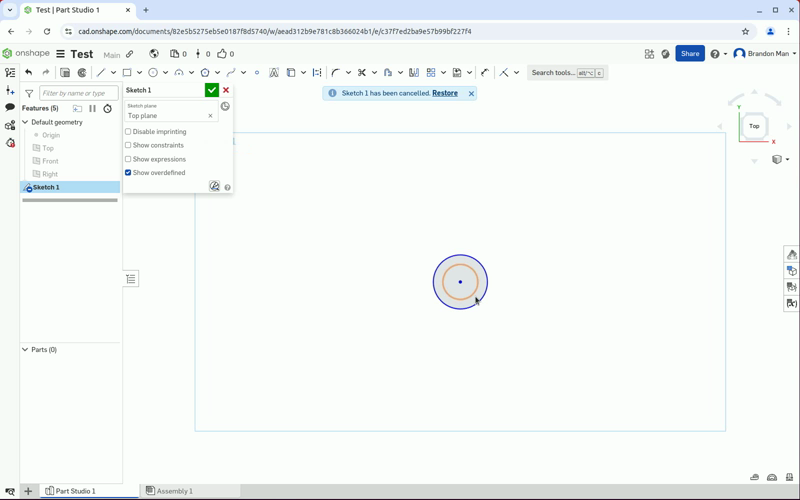
scroll(6)
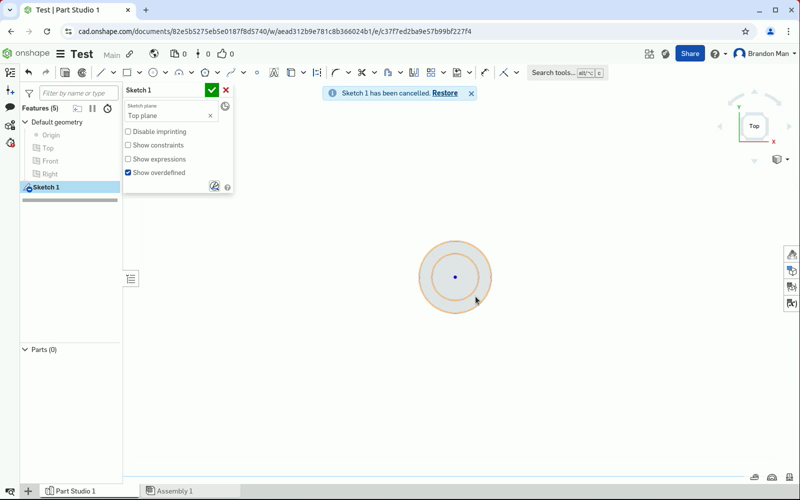
scroll(6)
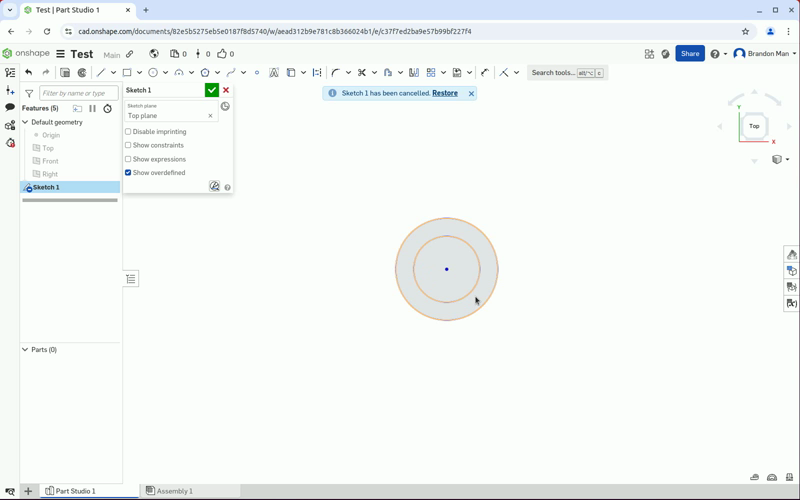
scroll(6)
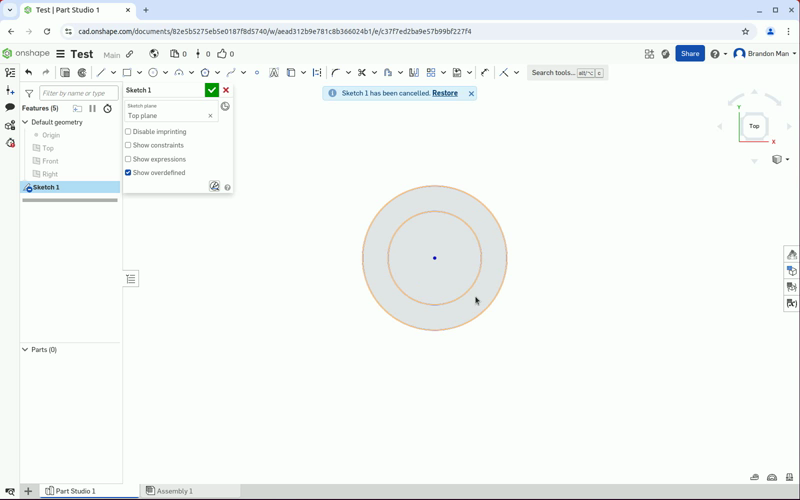
scroll(6)
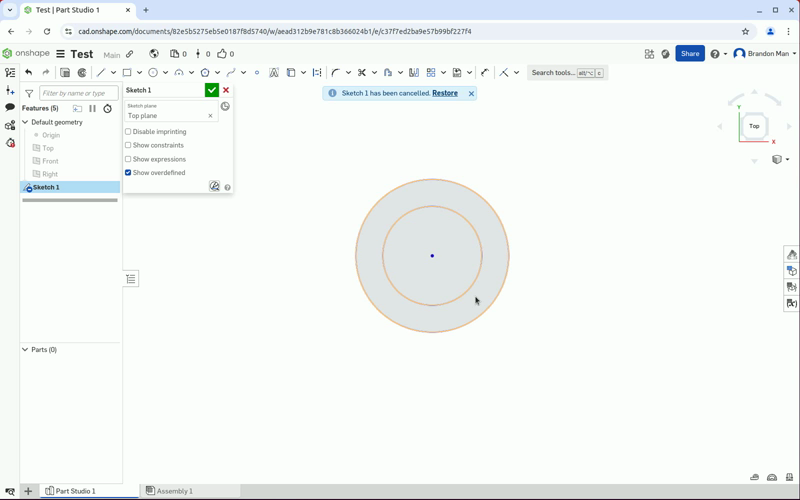
scroll(6)
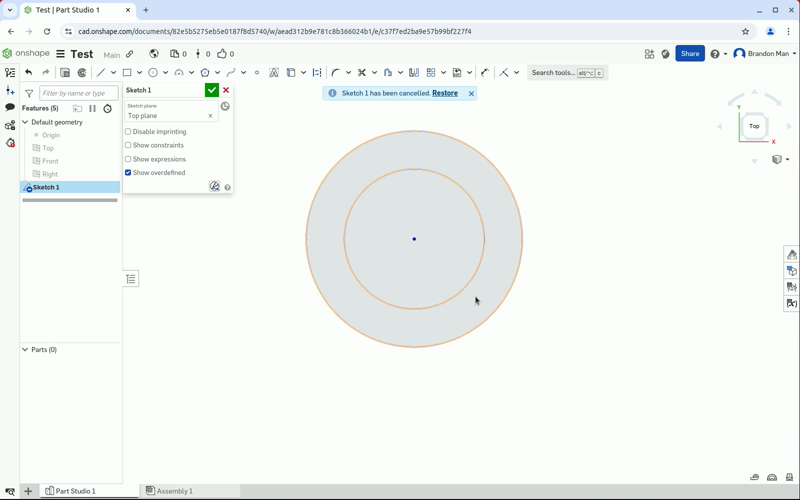
scroll(6)
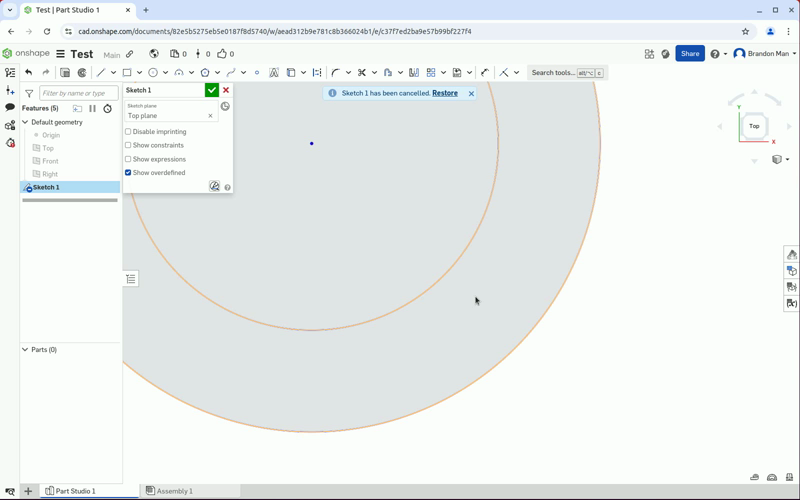
click(475, 296)
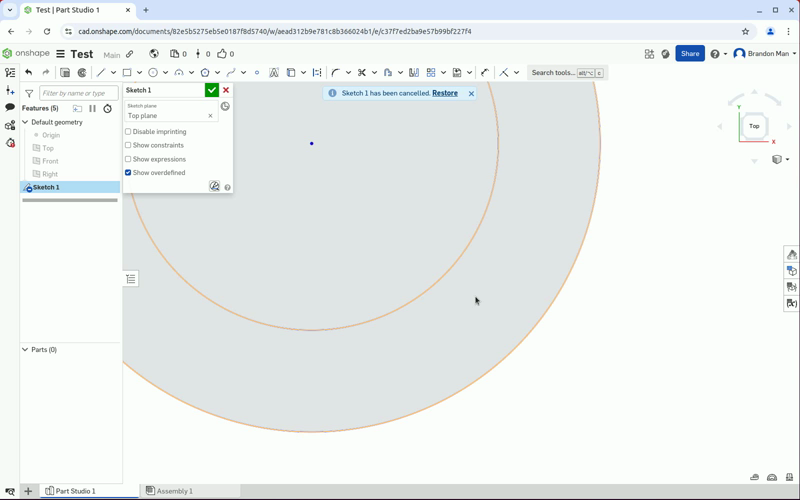
scroll(-6)
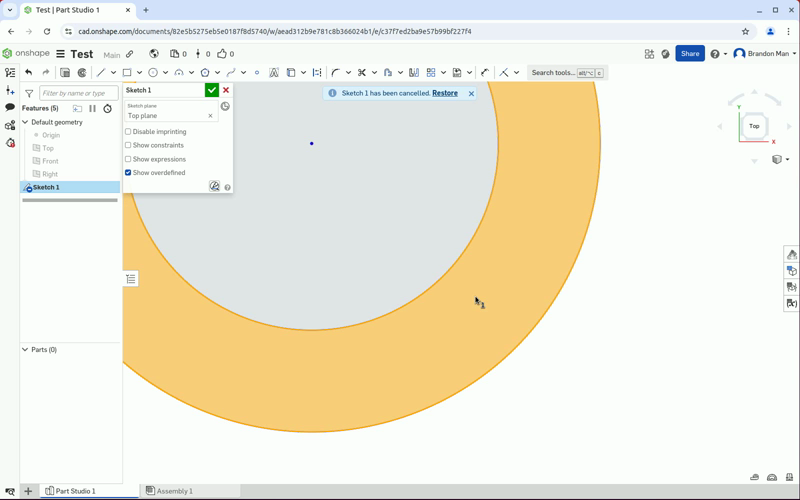
scroll(-6)
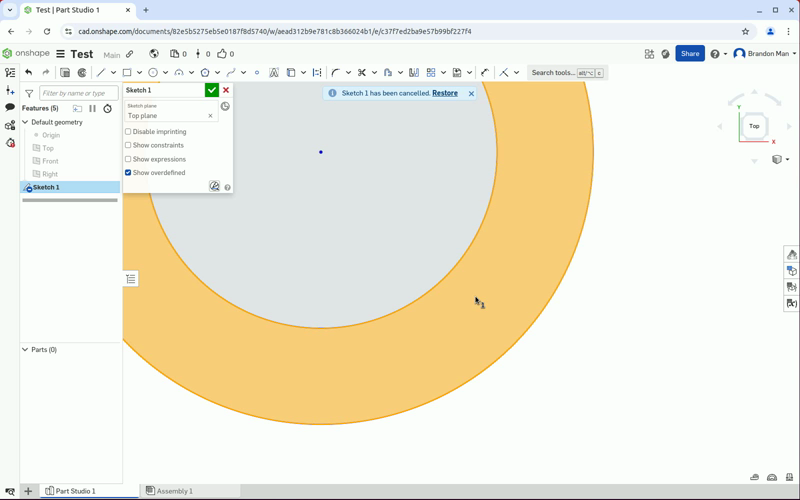
scroll(-6)
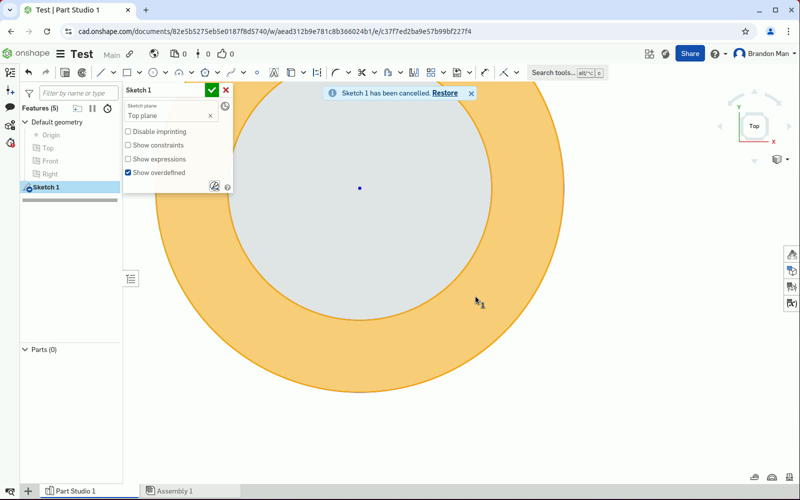
scroll(-6)
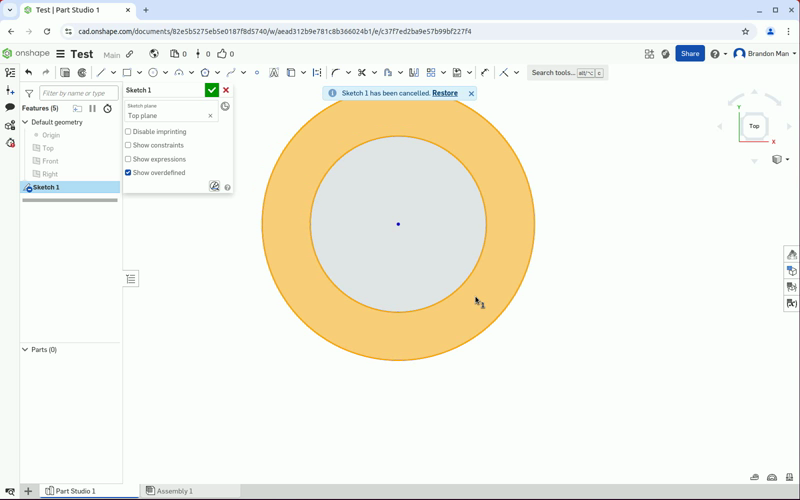
scroll(-6)
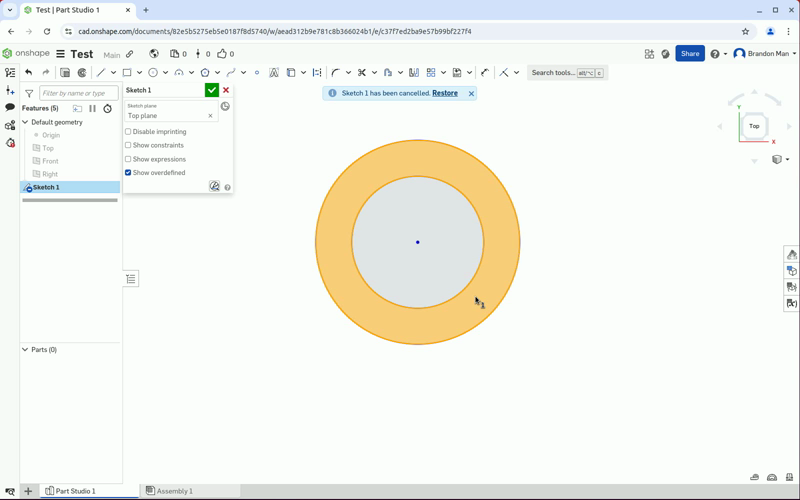
scroll(-6)
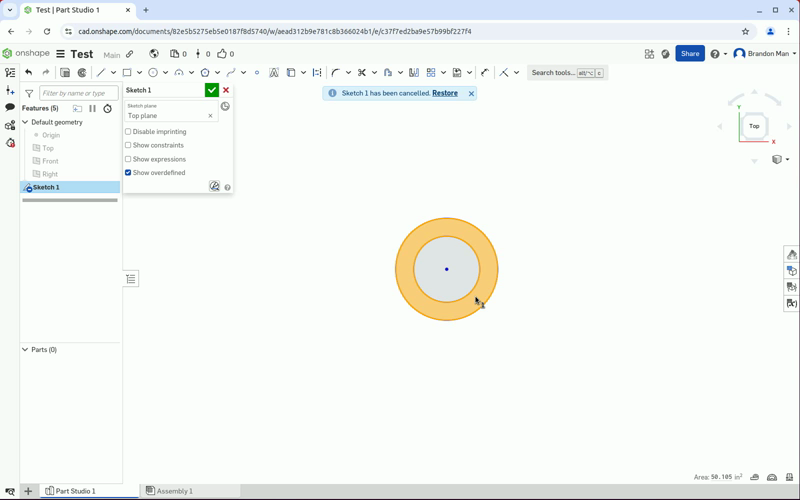
scroll(-6)
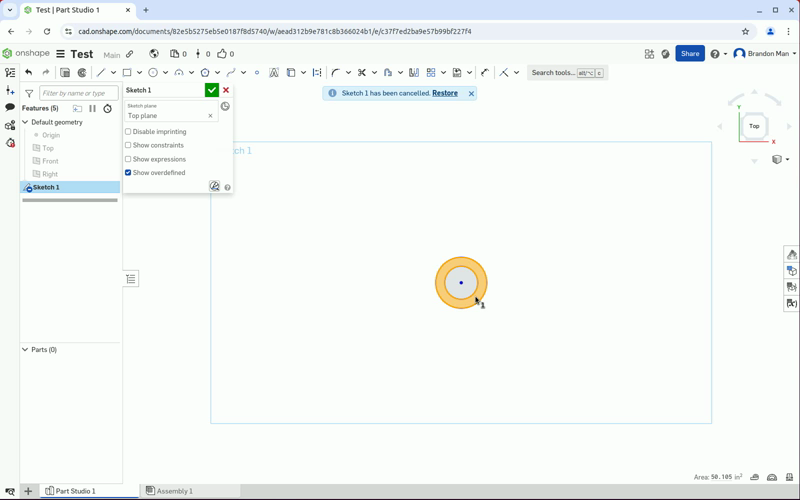
mouse_move(73, 352)
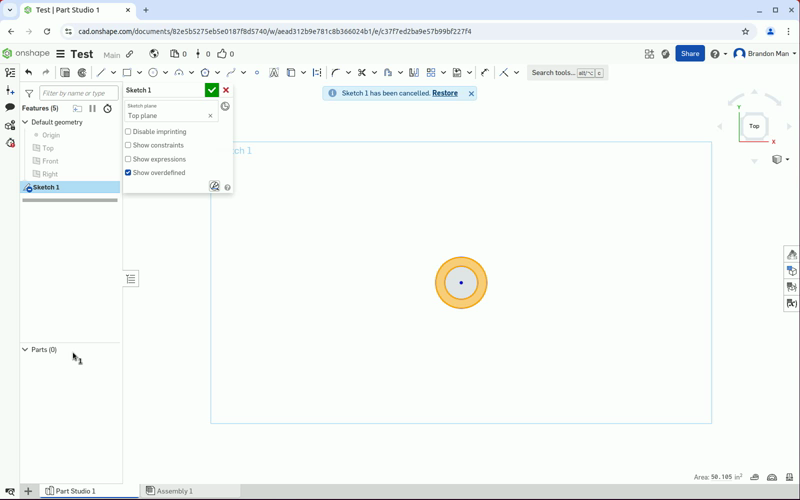
key(shift+y)
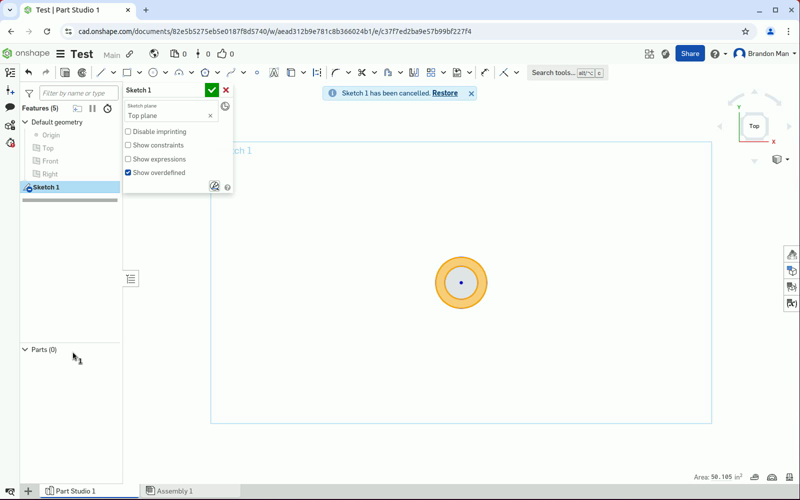
key(shift+e)
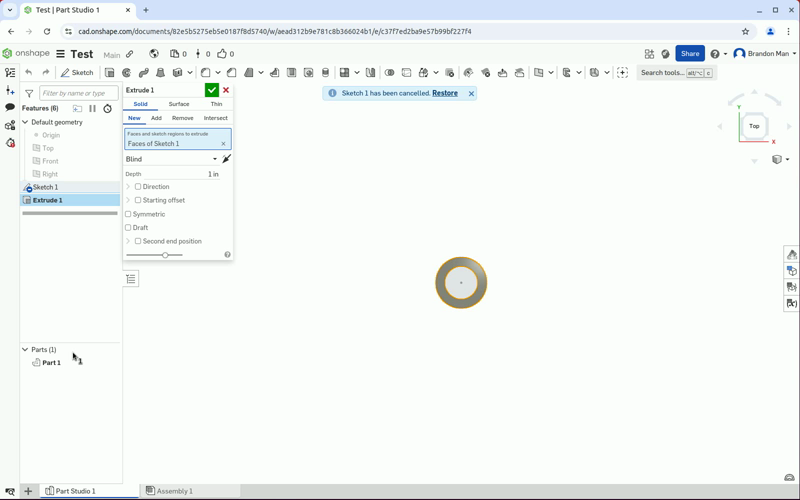
mouse_move(143, 106)
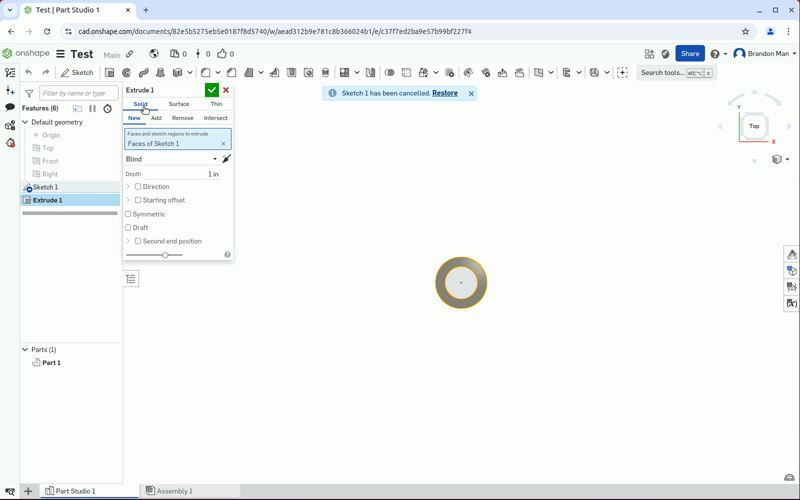
click(143, 106)
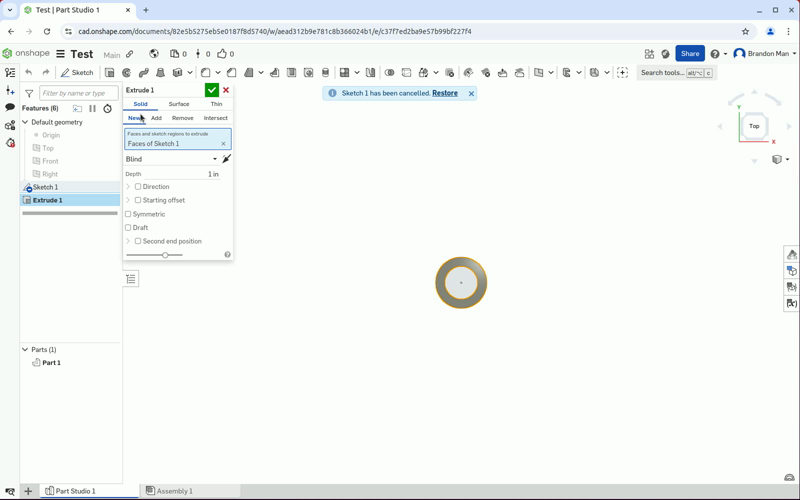
mouse_move(137, 120)
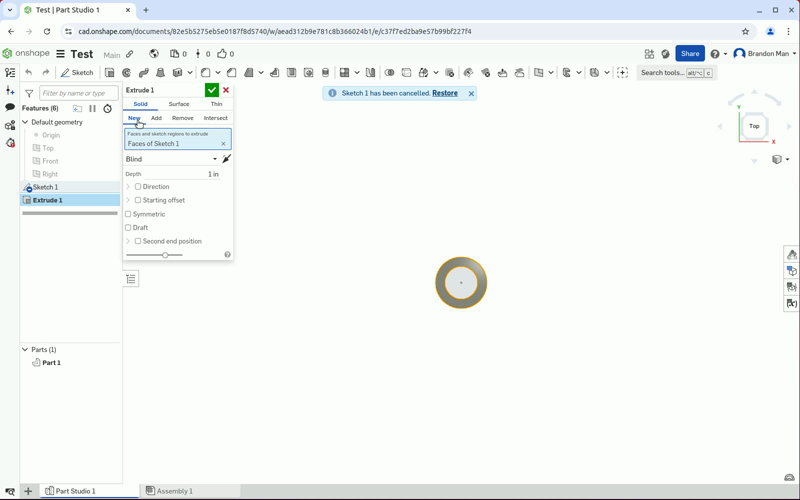
click(137, 120)
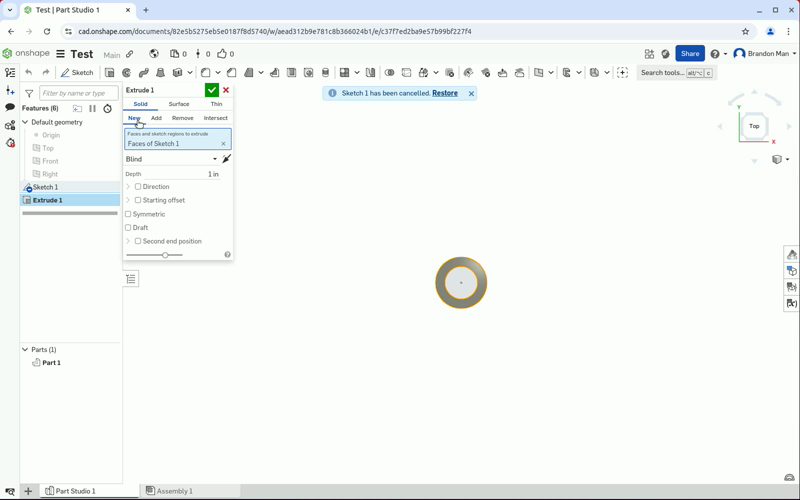
key(tab, 4)
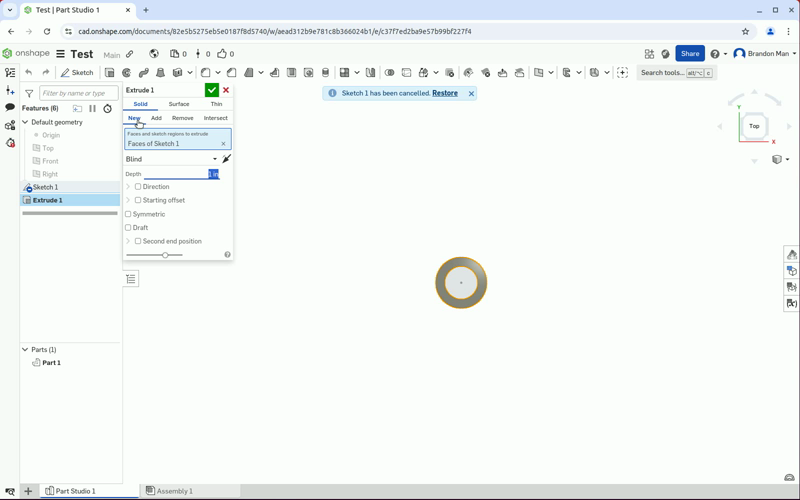
text(2.407)
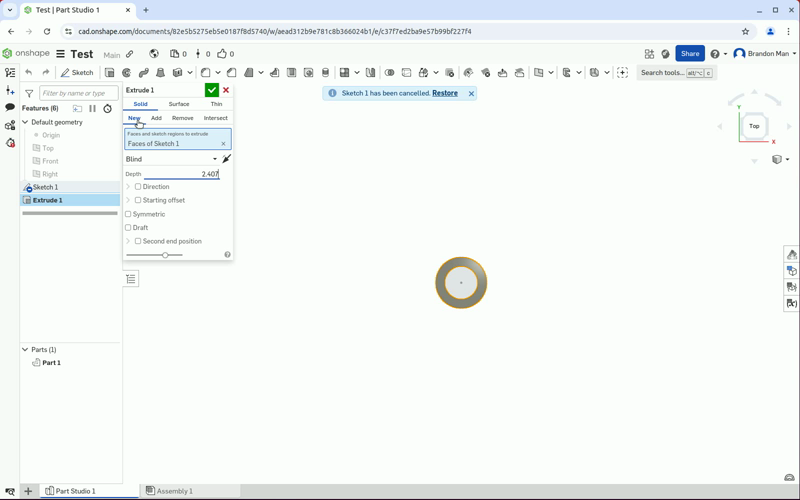
key(enter)
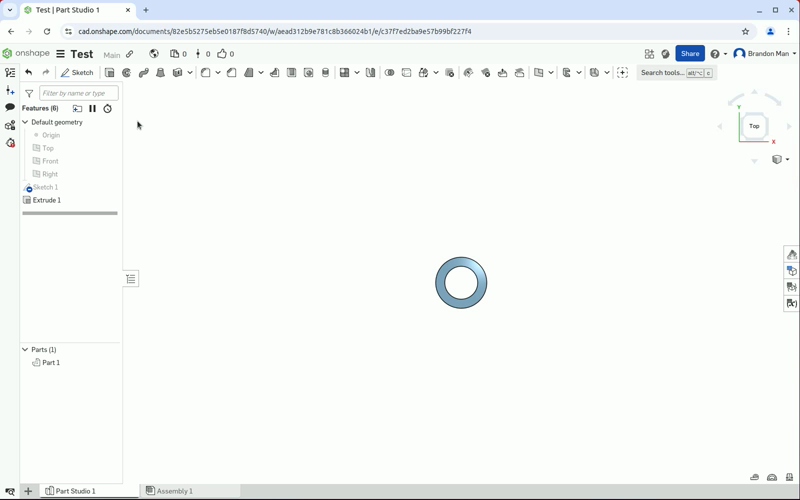
key(shift+h)
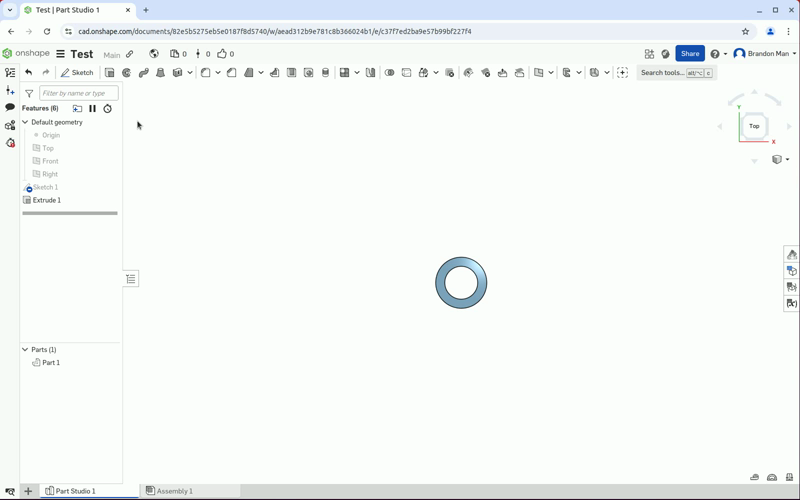
key(shift+h)
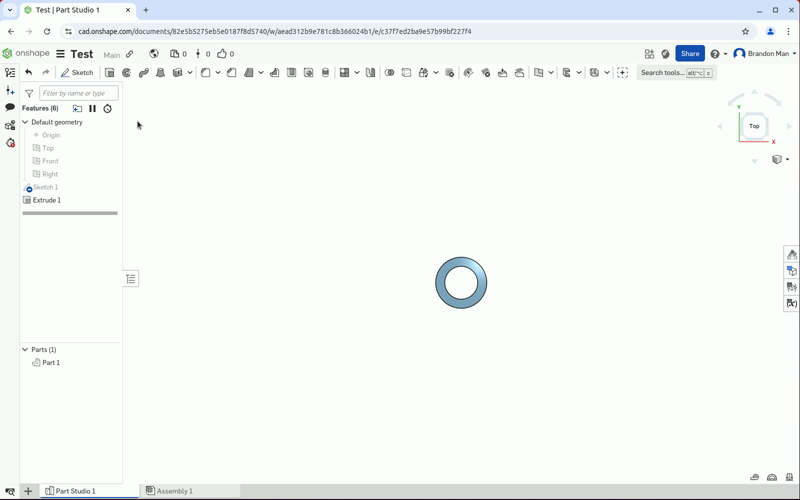
mouse_move(73, 189)
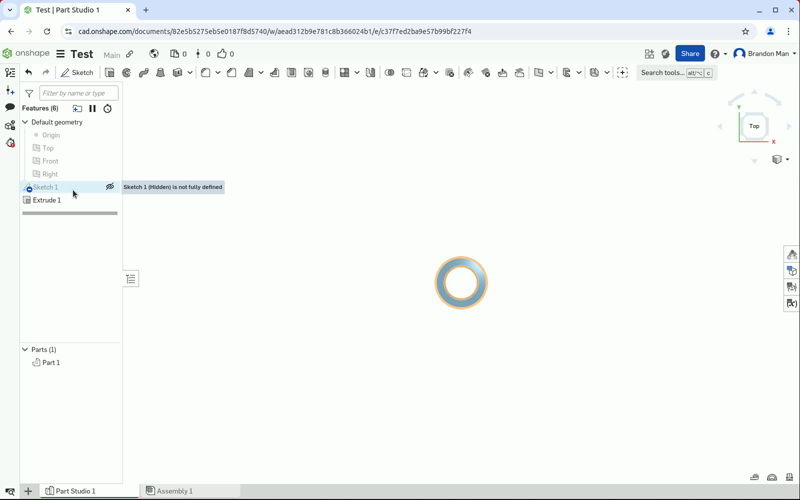
click(73, 189)
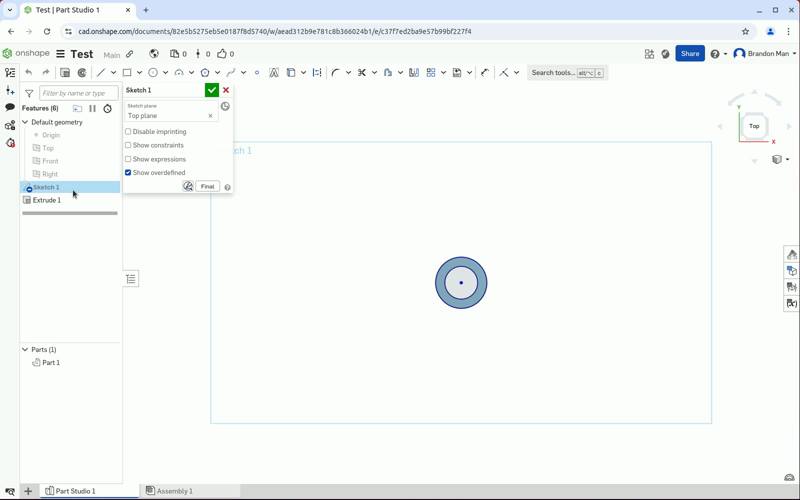
mouse_move(229, 92)
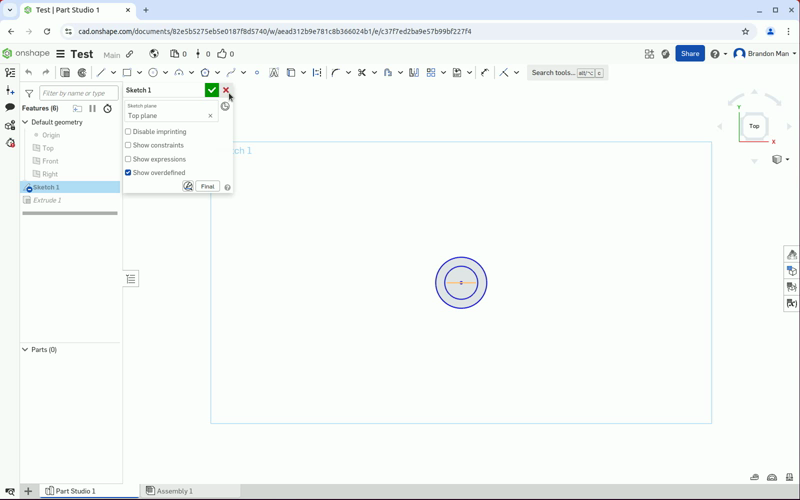
click(229, 92)
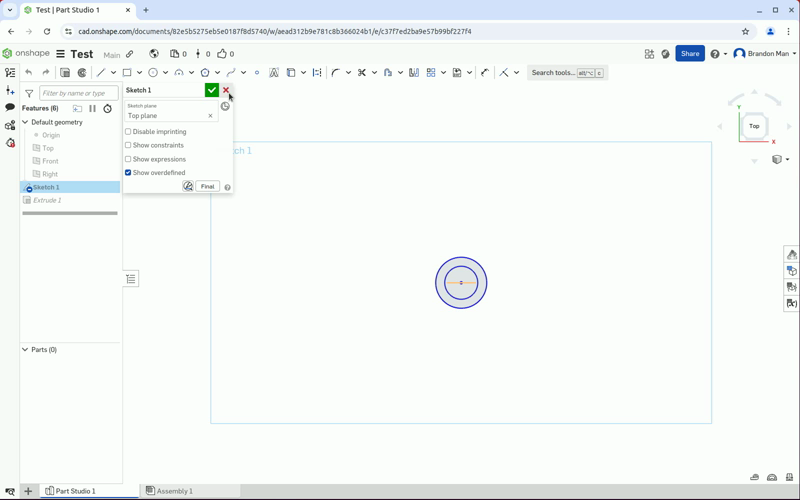
key(shift+s)
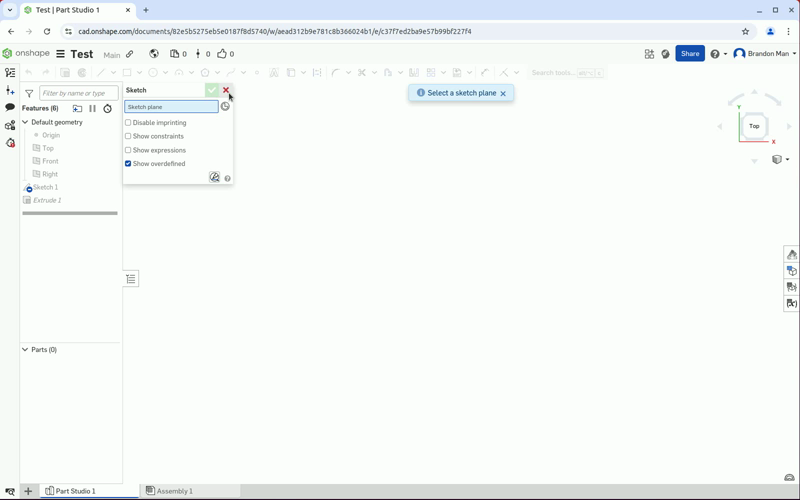
mouse_move(73, 150)
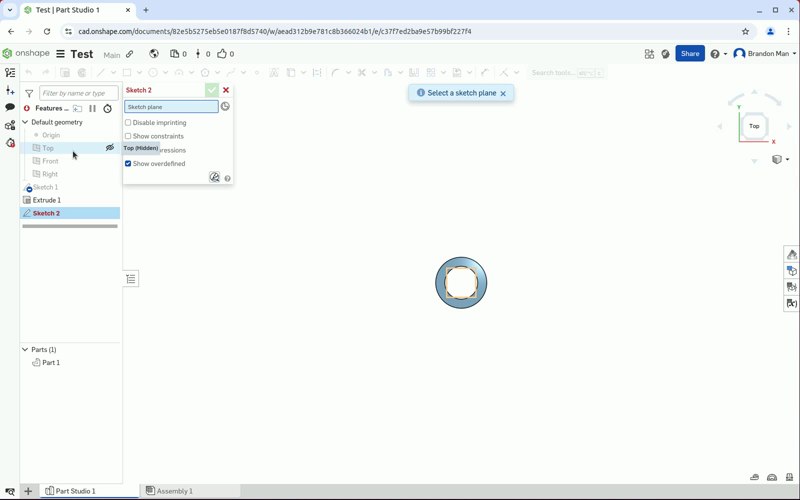
click(73, 150)
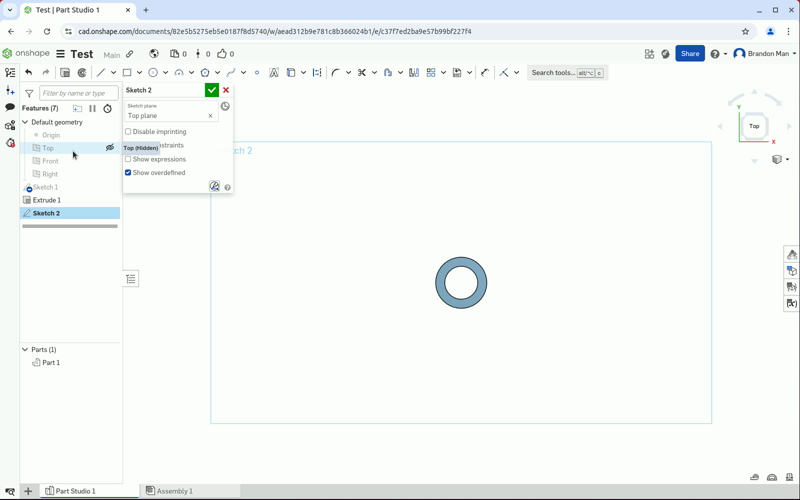
mouse_move(73, 352)
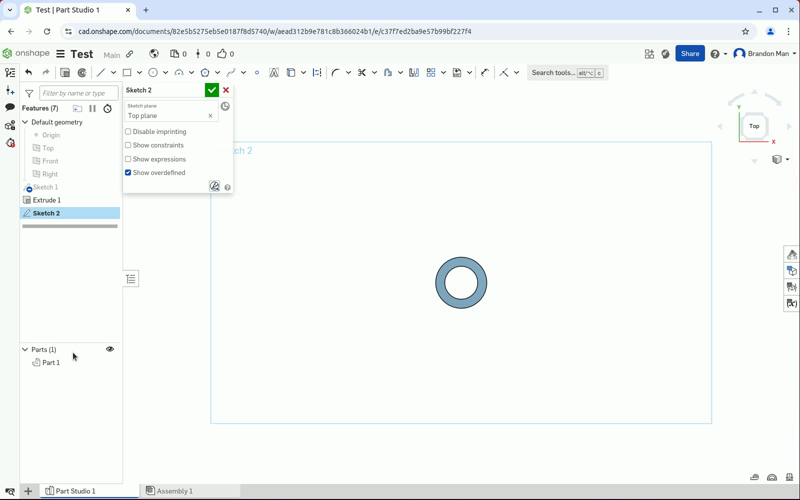
key(y)
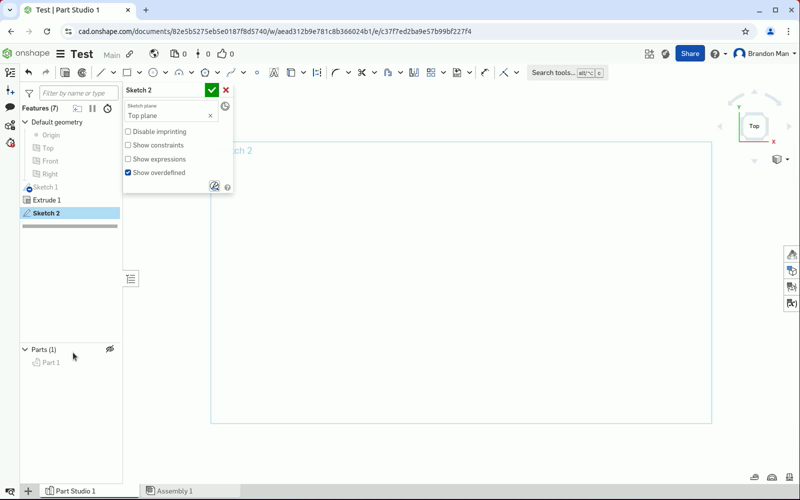
key(c)
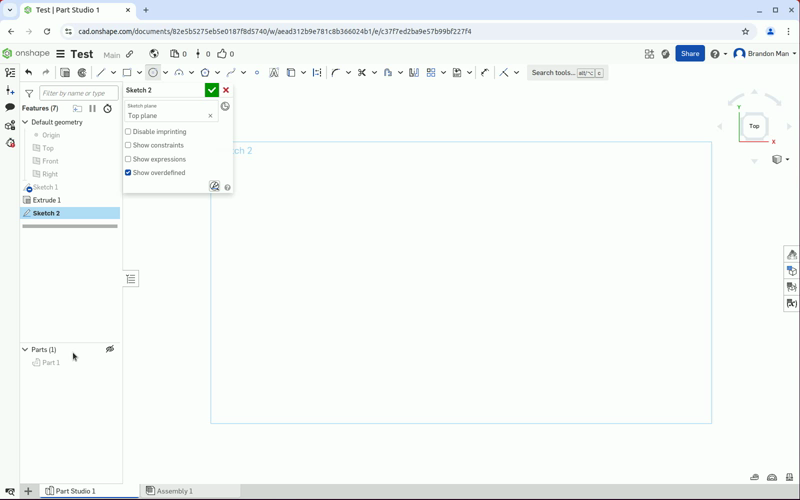
key_down(shift)
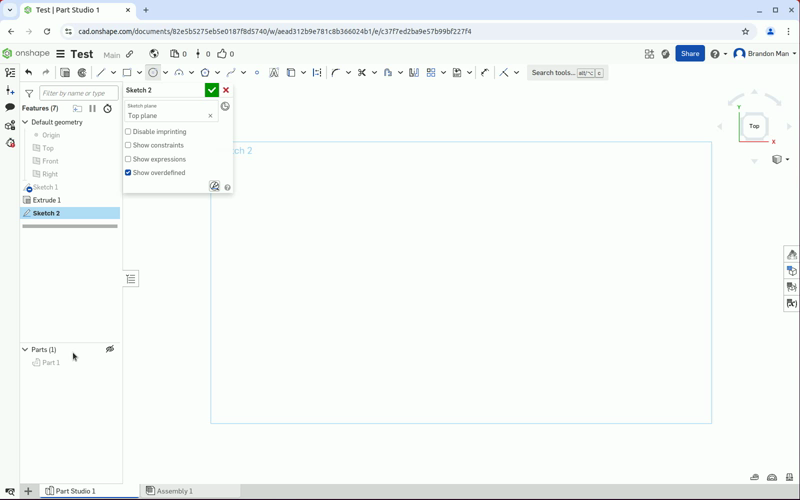
mouse_move(461, 282)
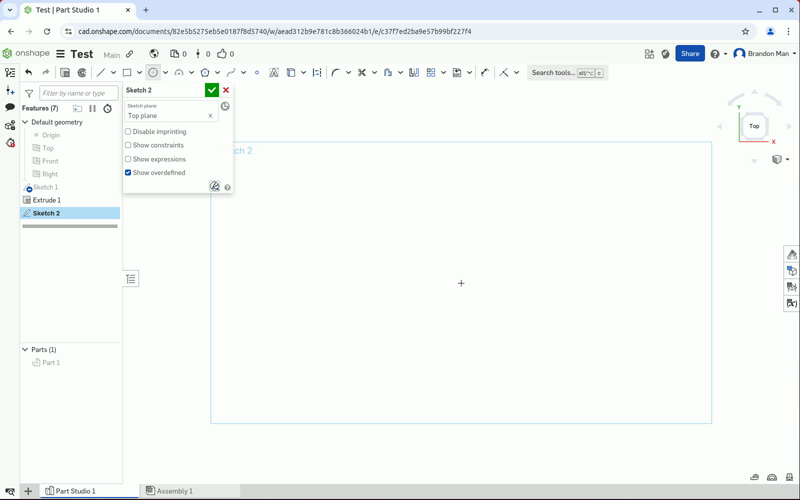
click(461, 282)
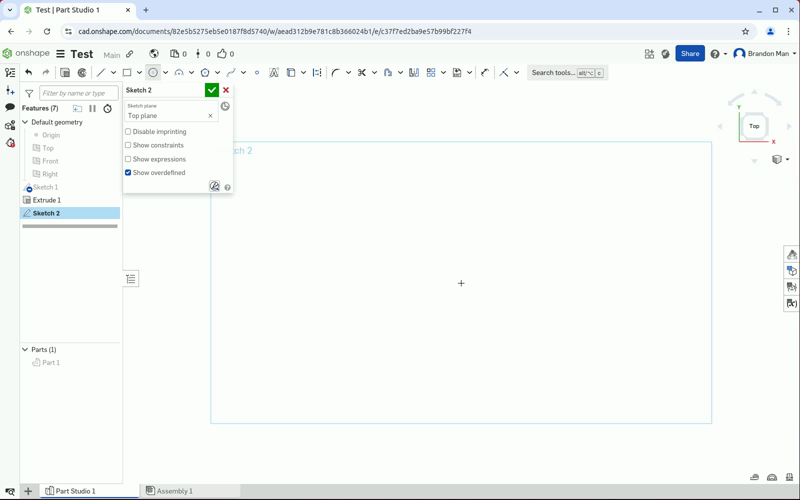
key_up(shift)
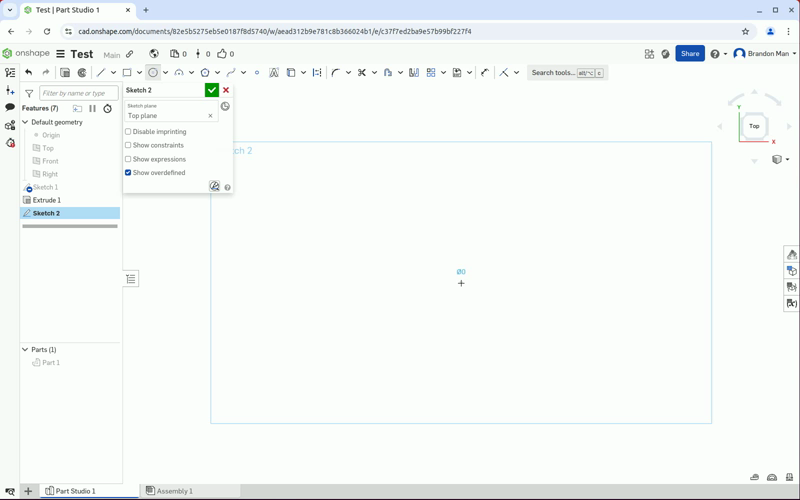
mouse_move(490, 282)
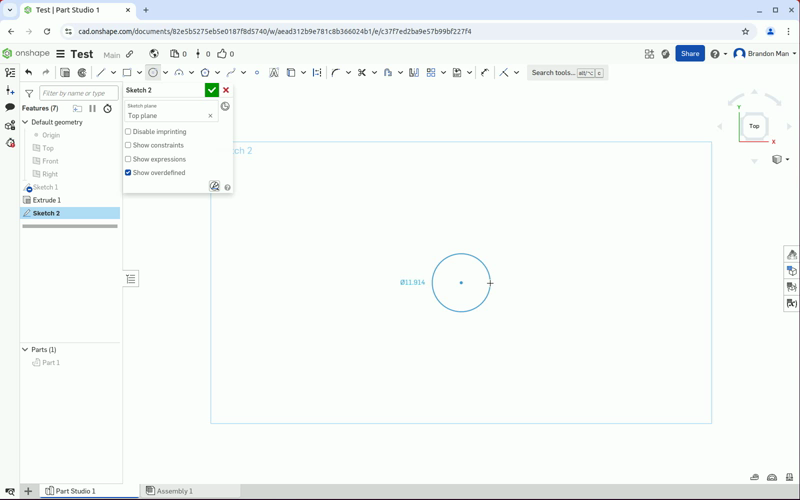
click(490, 282)
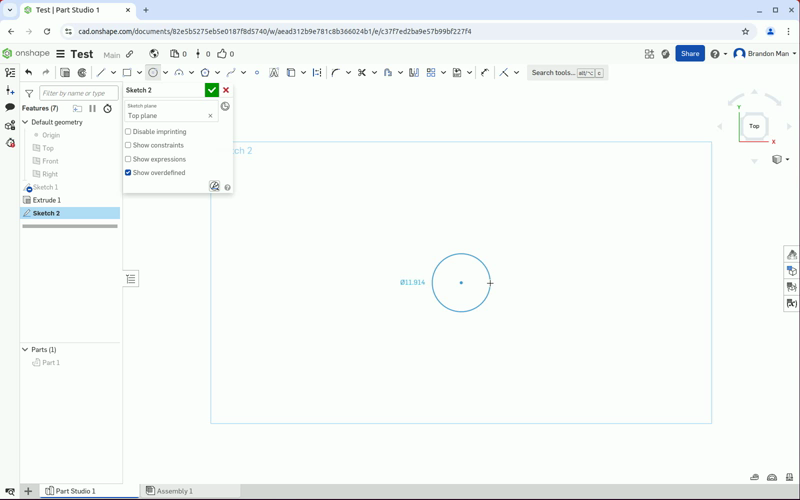
key(esc)
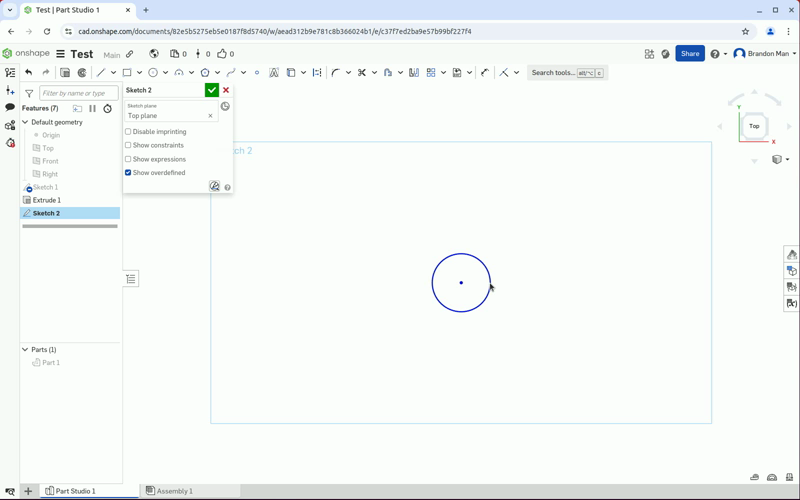
key(c)
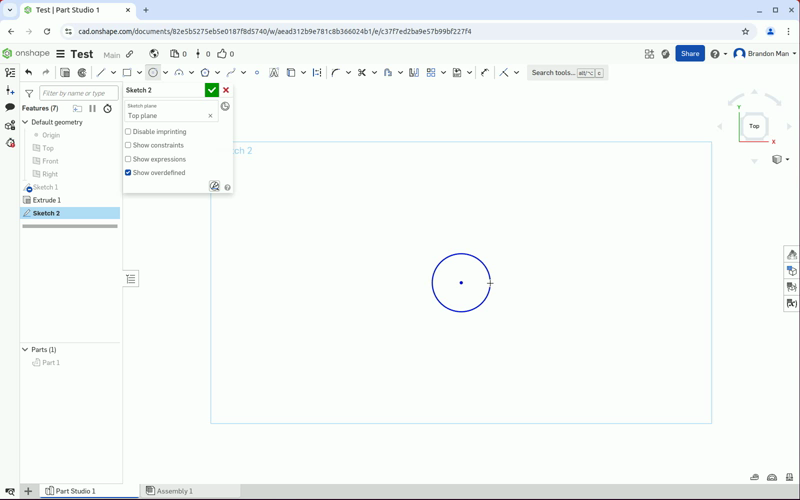
key_down(shift)
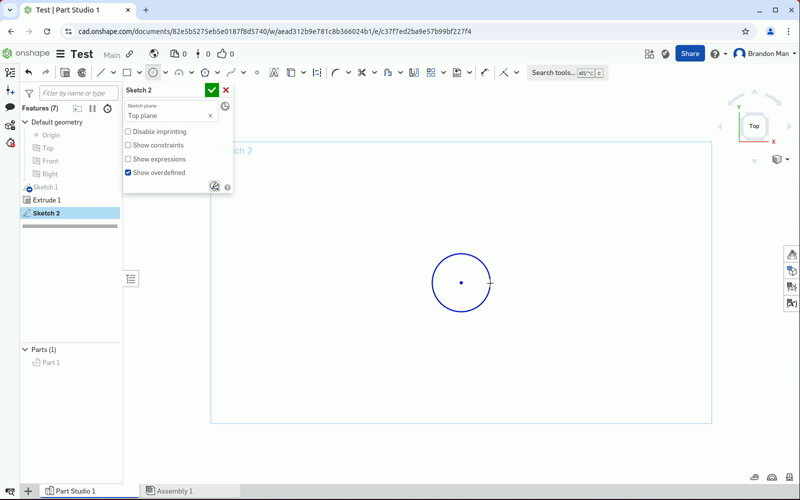
mouse_move(461, 282)
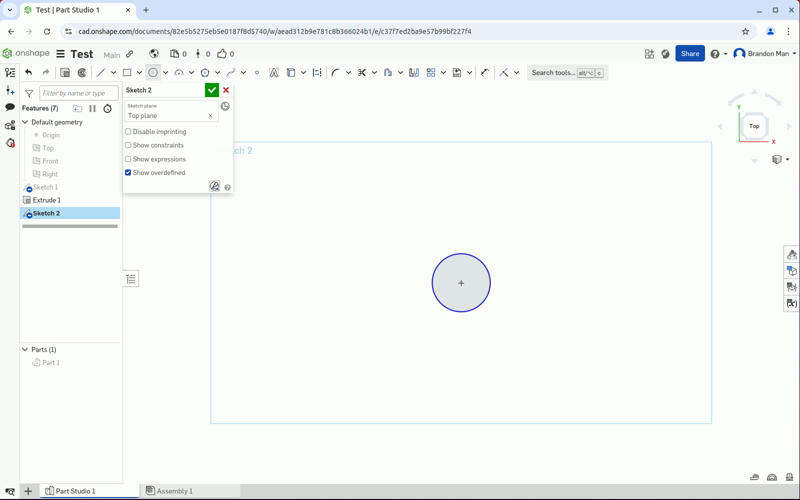
click(461, 282)
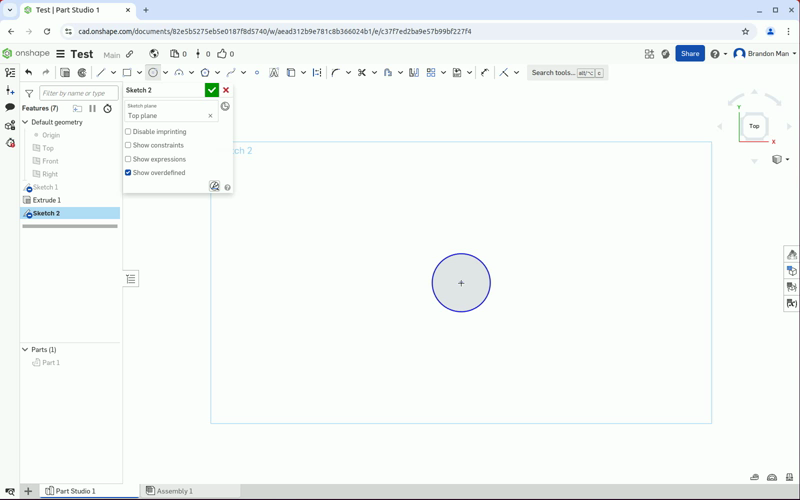
key_up(shift)
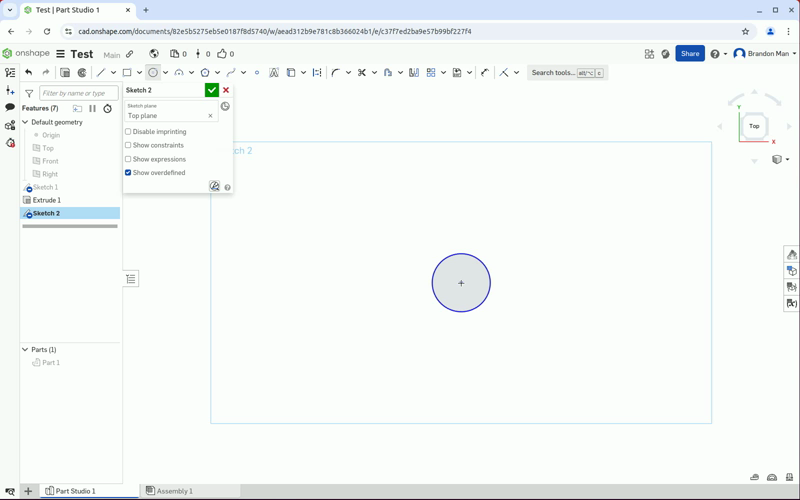
mouse_move(486, 282)
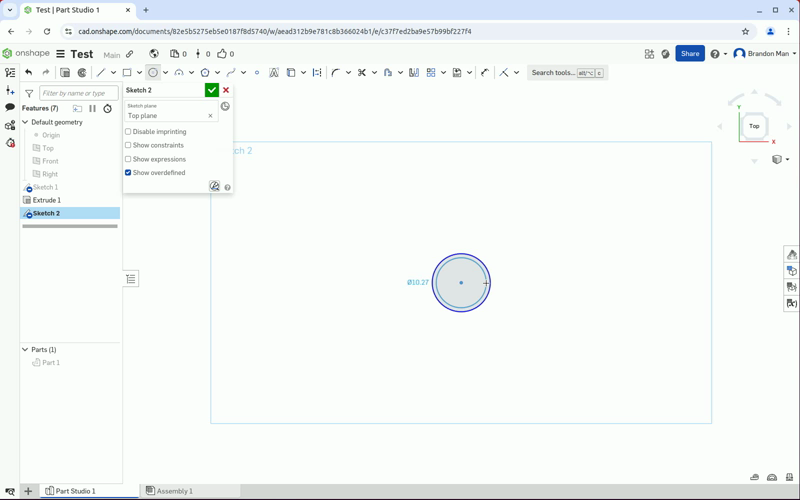
scroll(6)
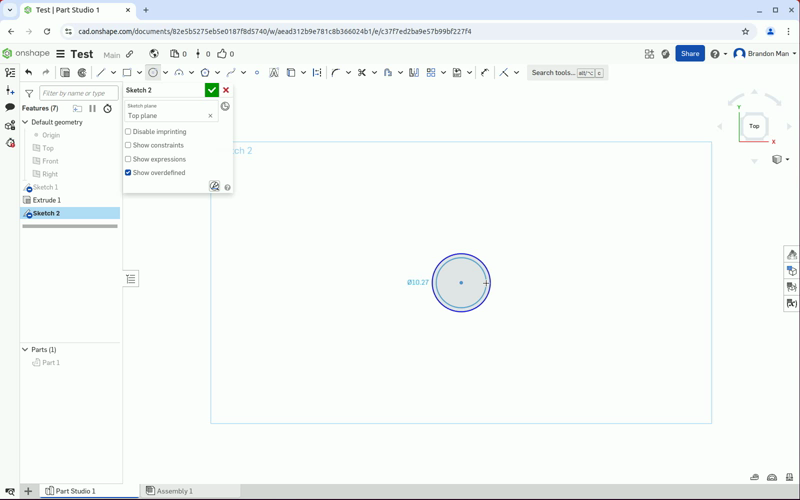
scroll(6)
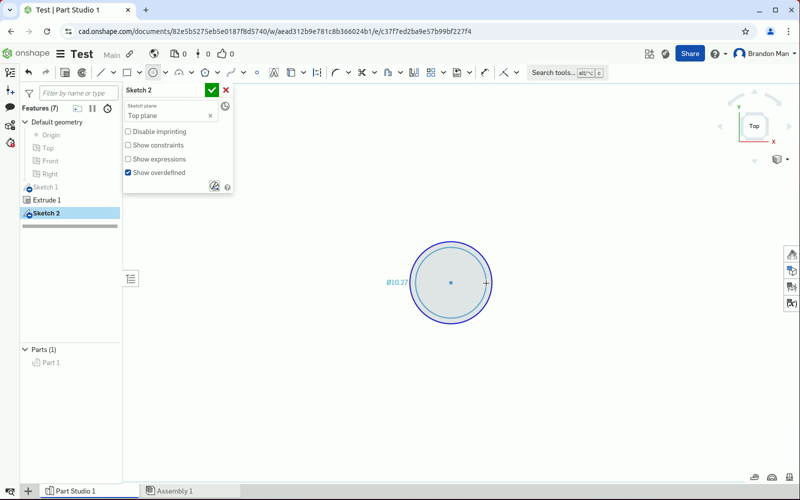
scroll(6)
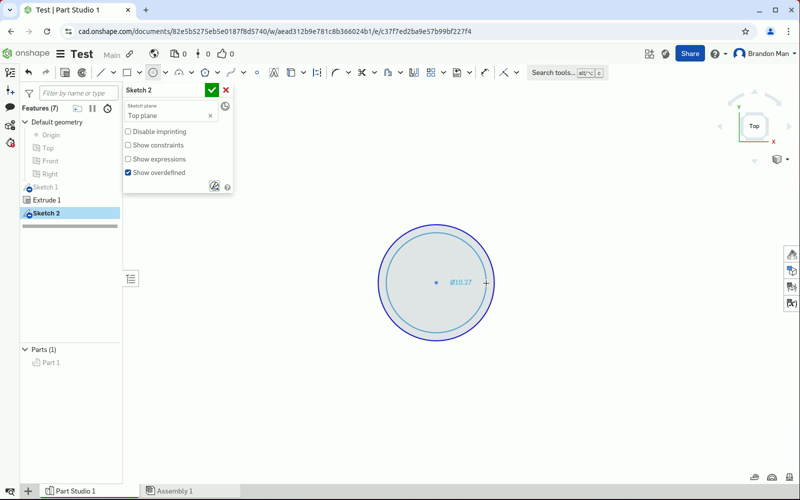
scroll(6)
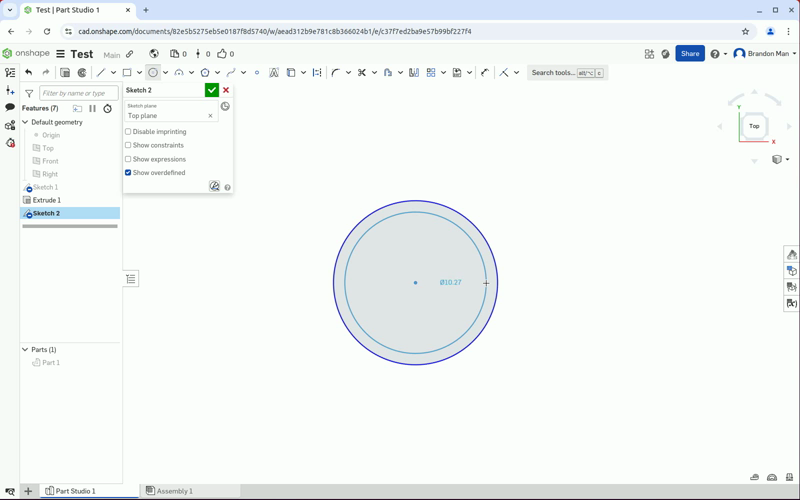
scroll(6)
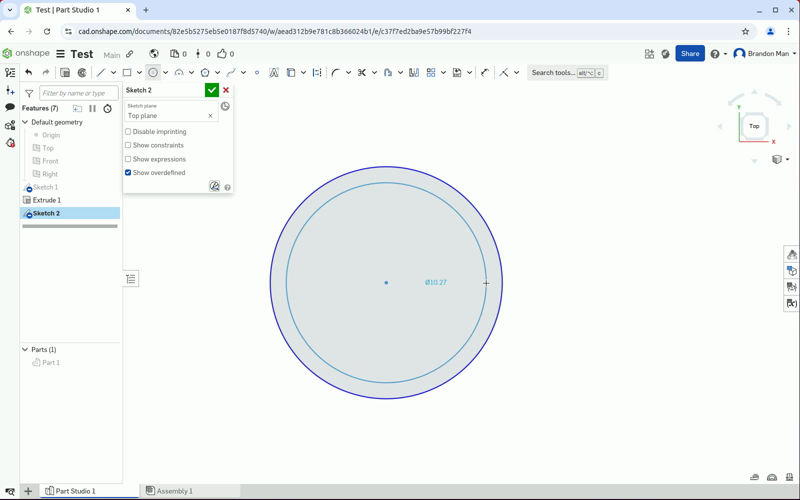
scroll(6)
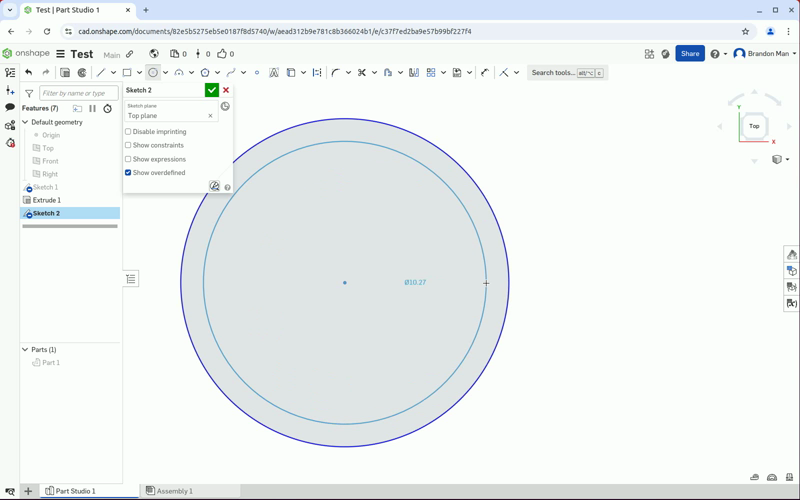
scroll(6)
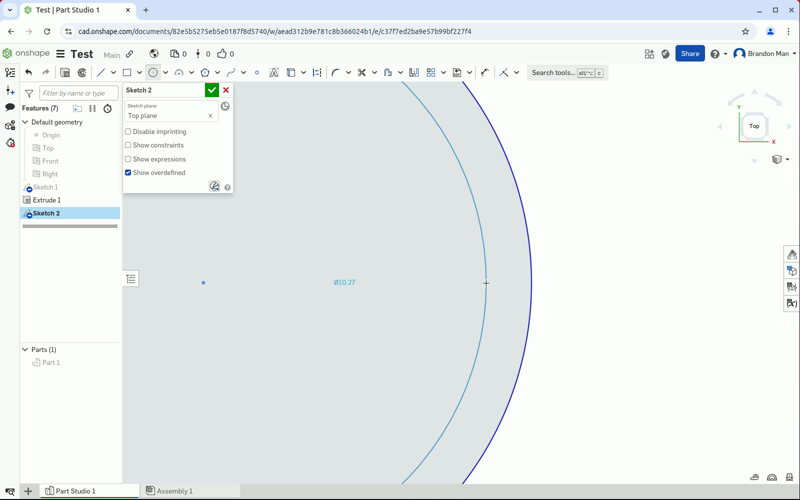
click(486, 282)
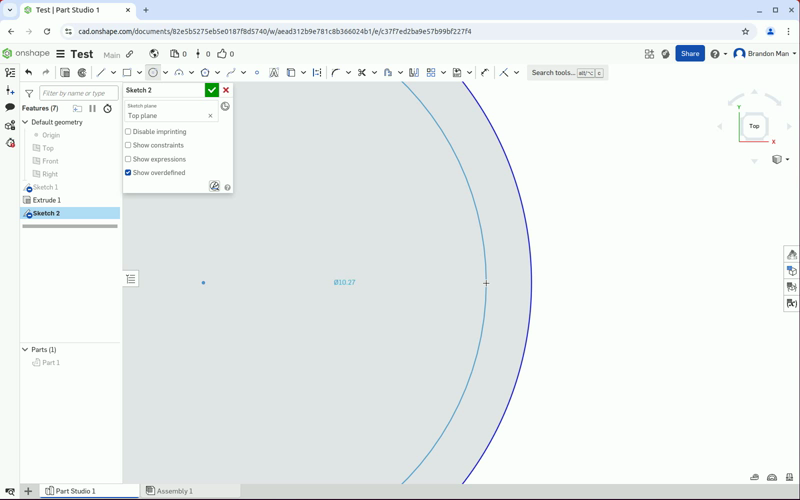
scroll(-6)
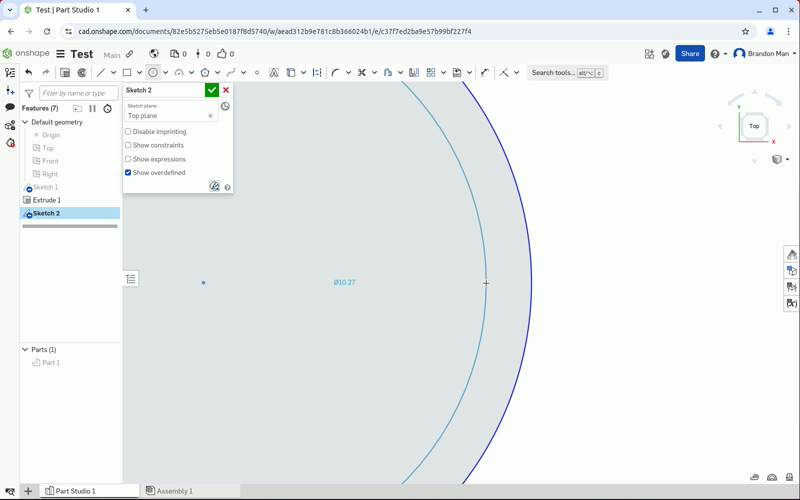
scroll(-6)
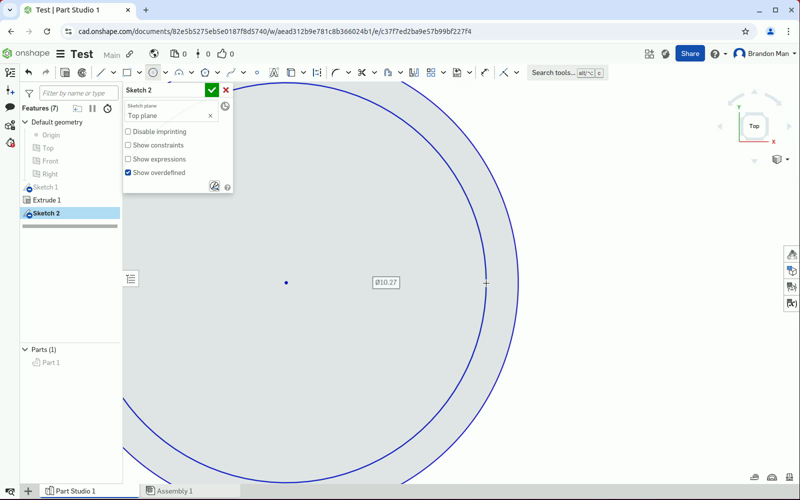
scroll(-6)
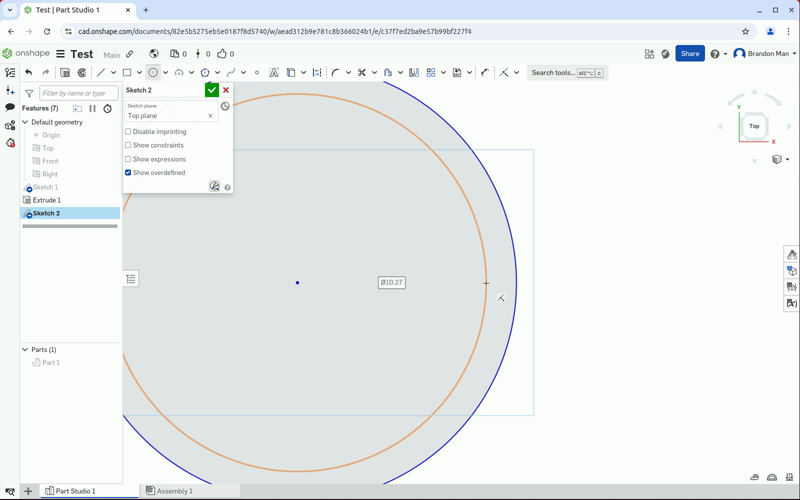
scroll(-6)
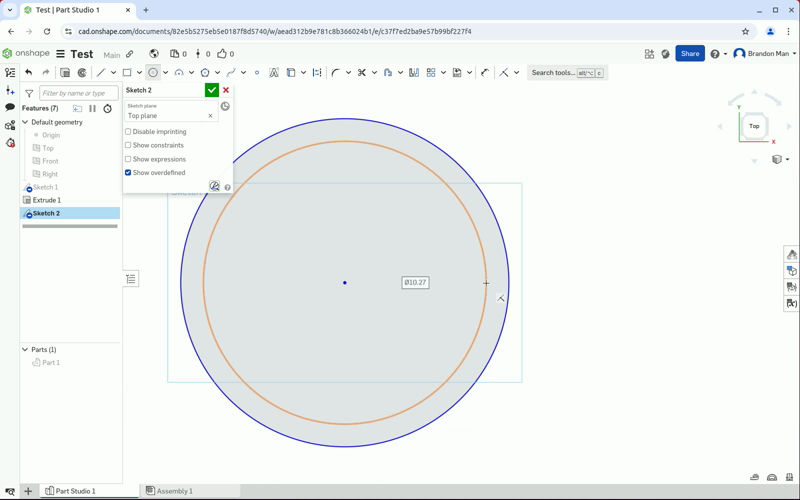
scroll(-6)
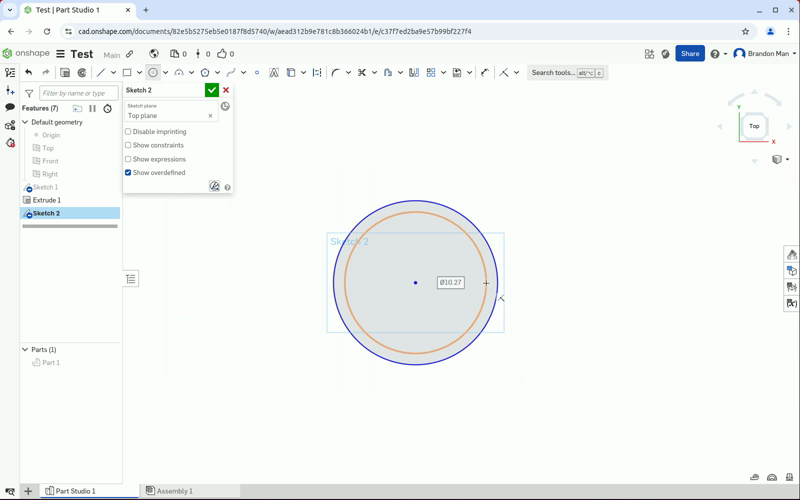
scroll(-6)
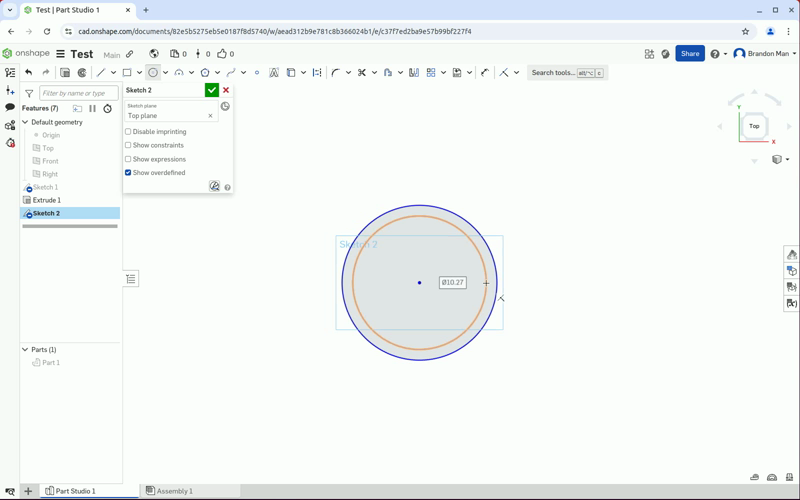
scroll(-6)
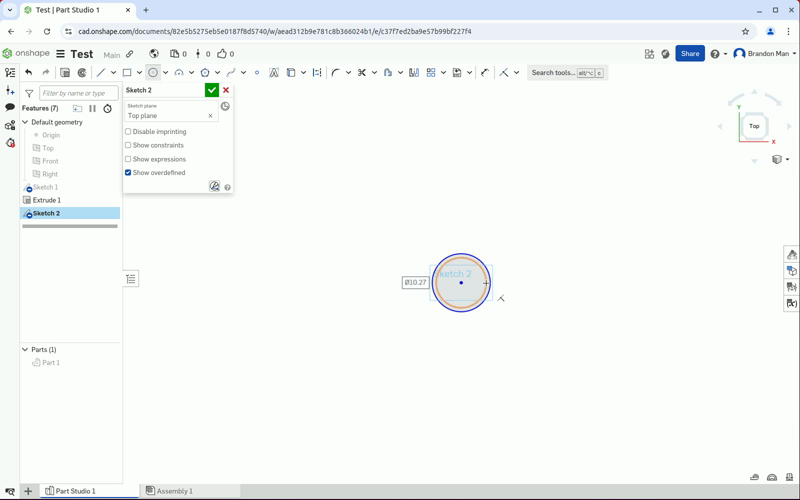
key(esc)
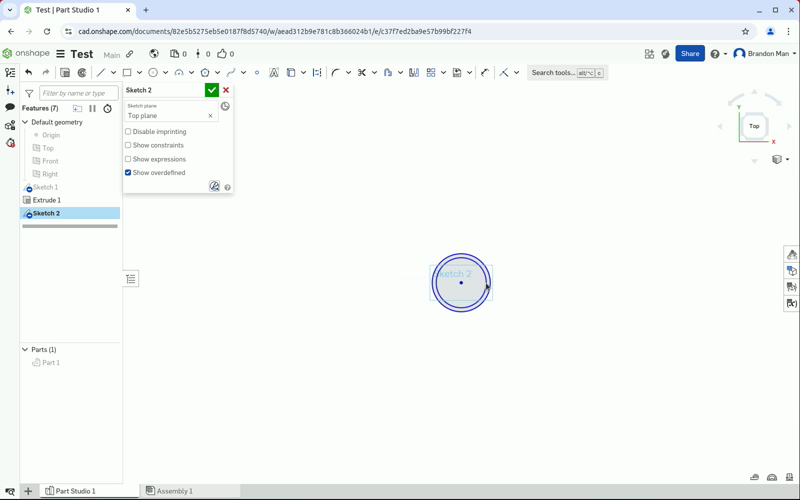
mouse_move(435, 288)
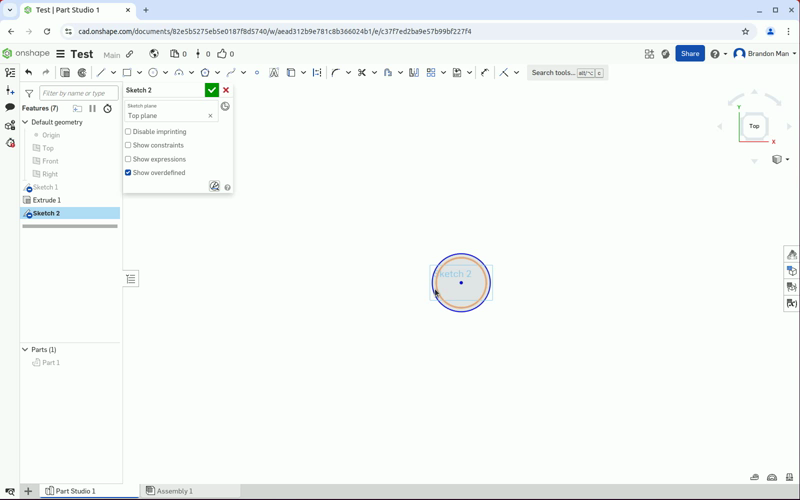
scroll(6)
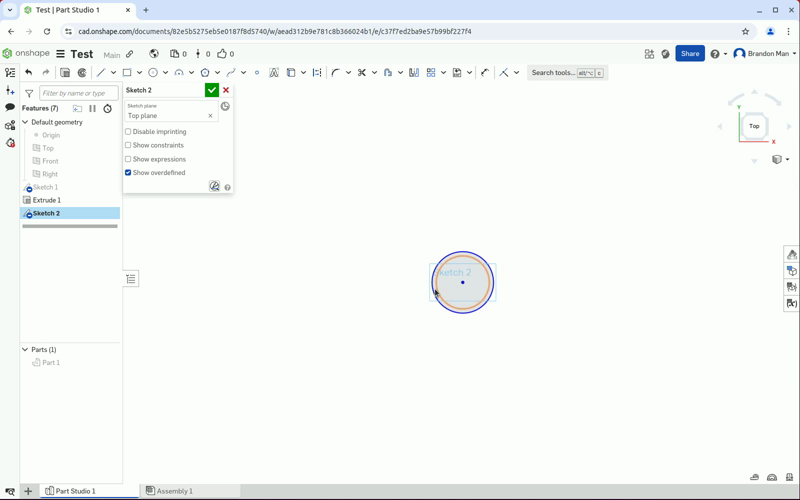
scroll(6)
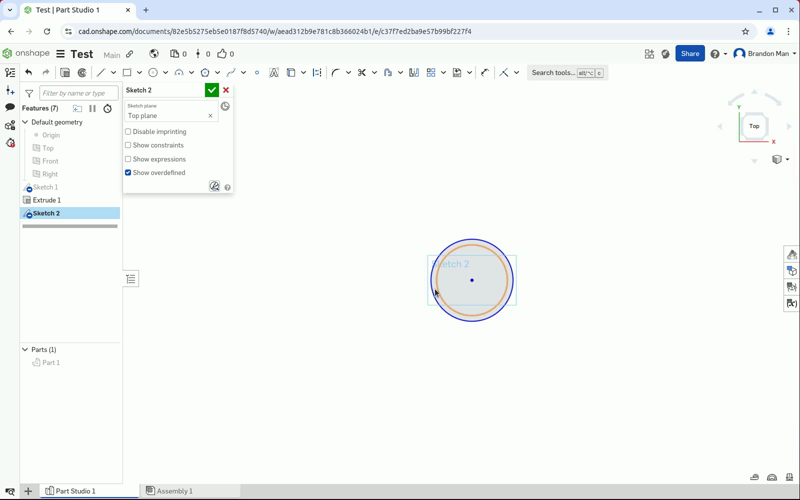
scroll(6)
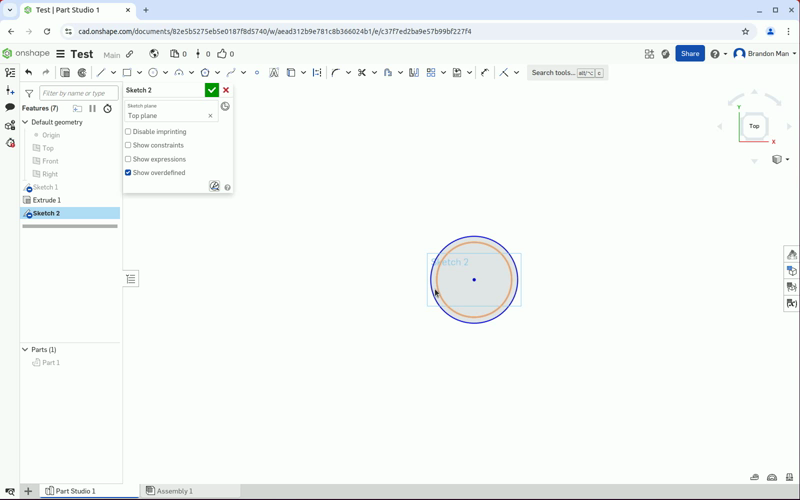
scroll(6)
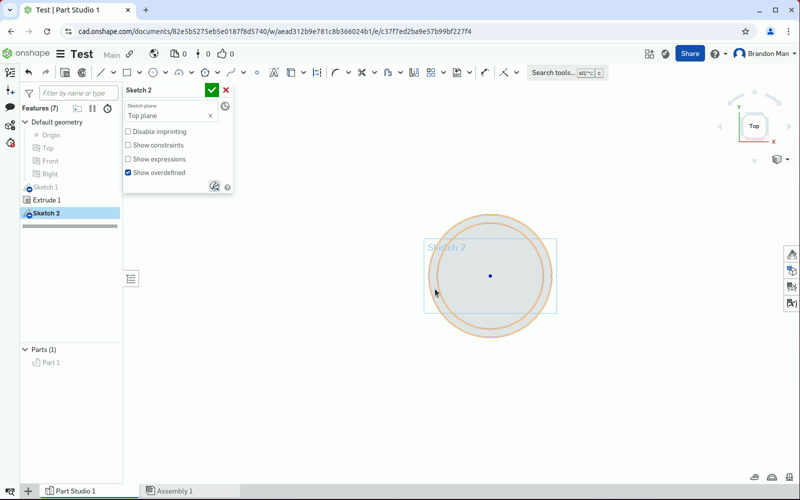
scroll(6)
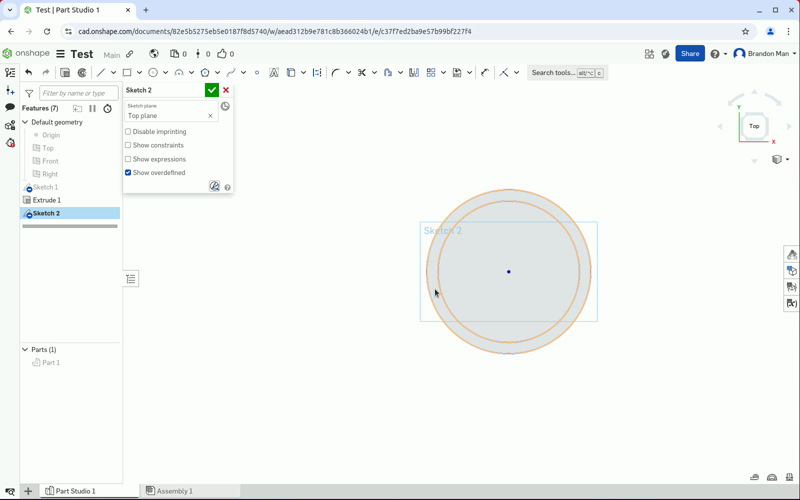
scroll(6)
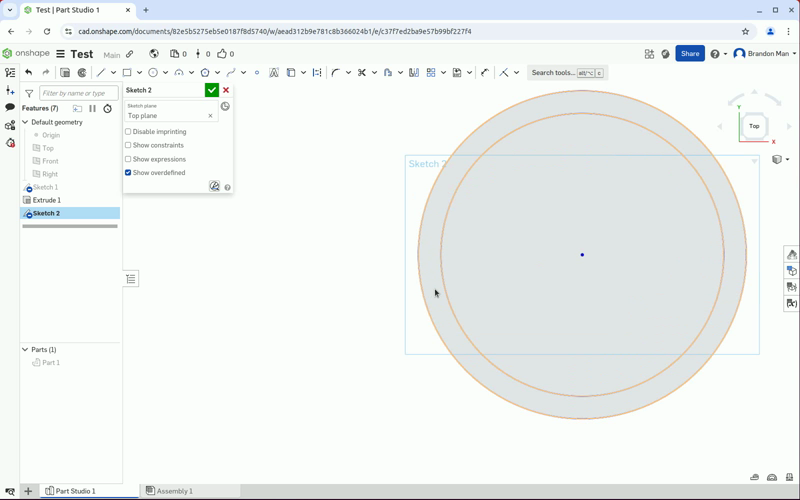
scroll(6)
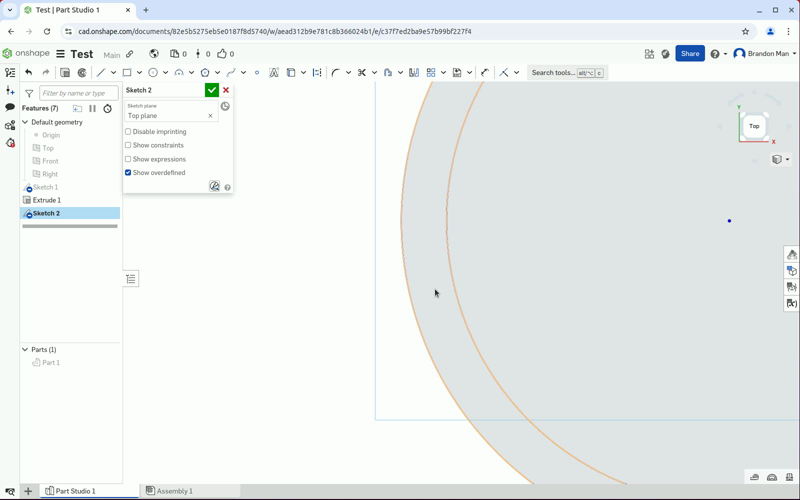
click(435, 288)
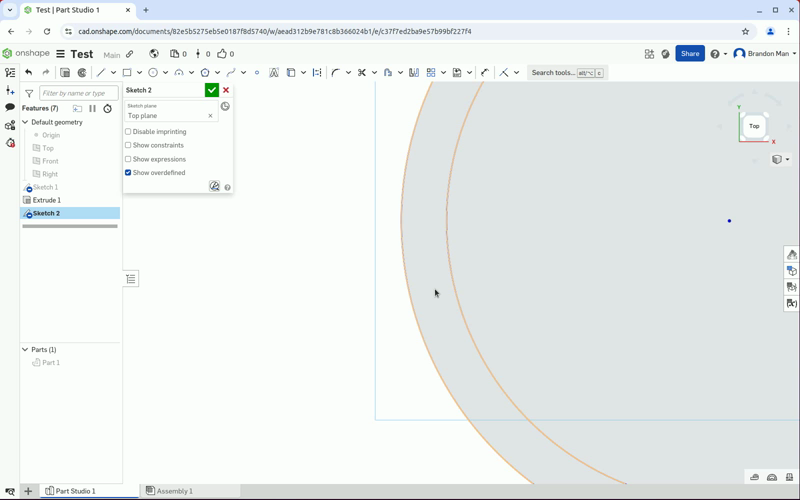
scroll(-6)
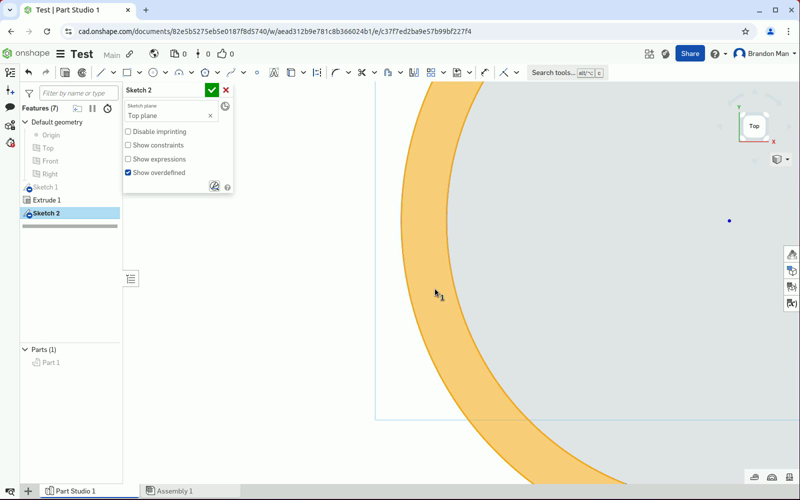
scroll(-6)
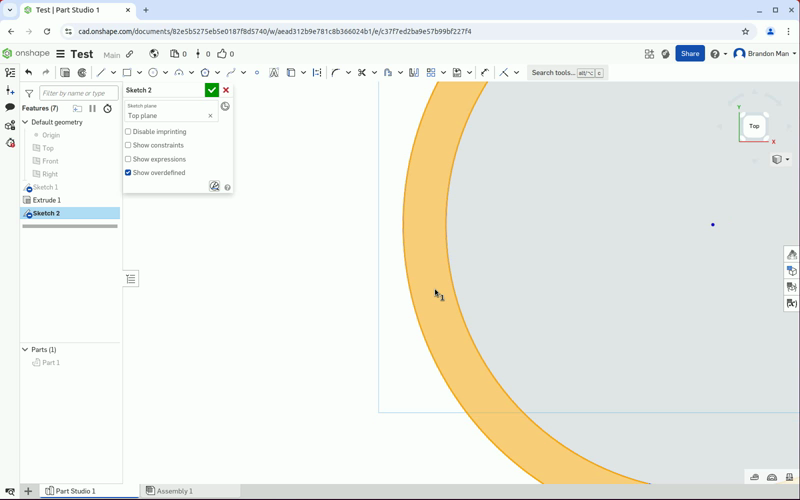
scroll(-6)
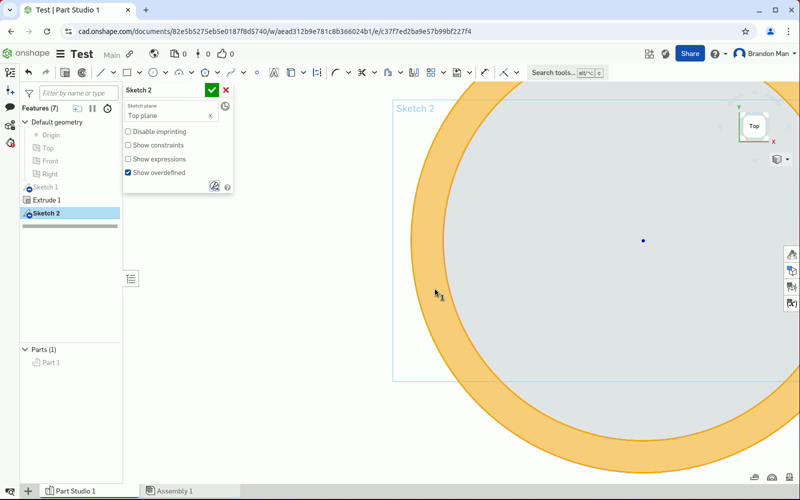
scroll(-6)
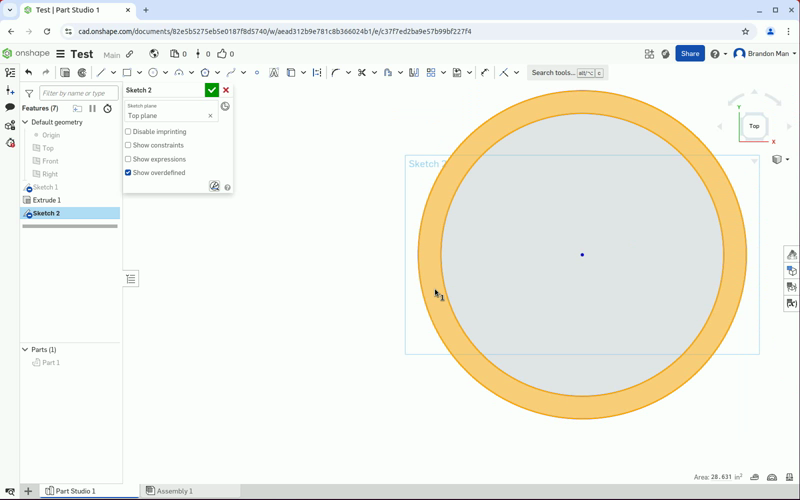
scroll(-6)
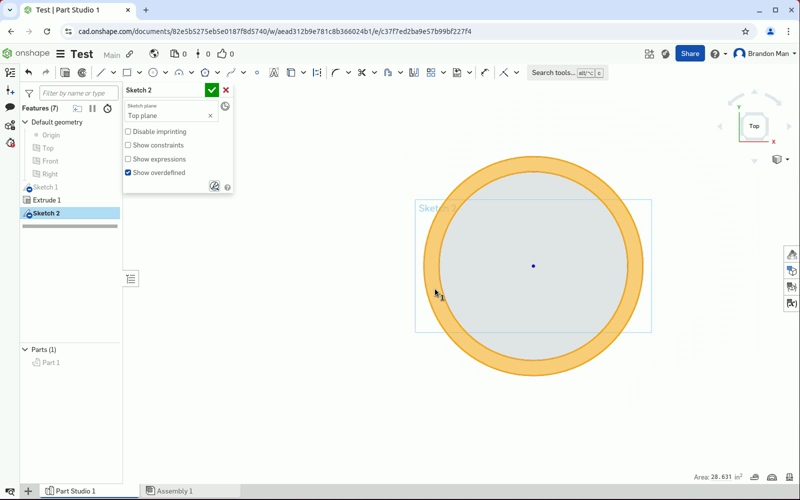
scroll(-6)
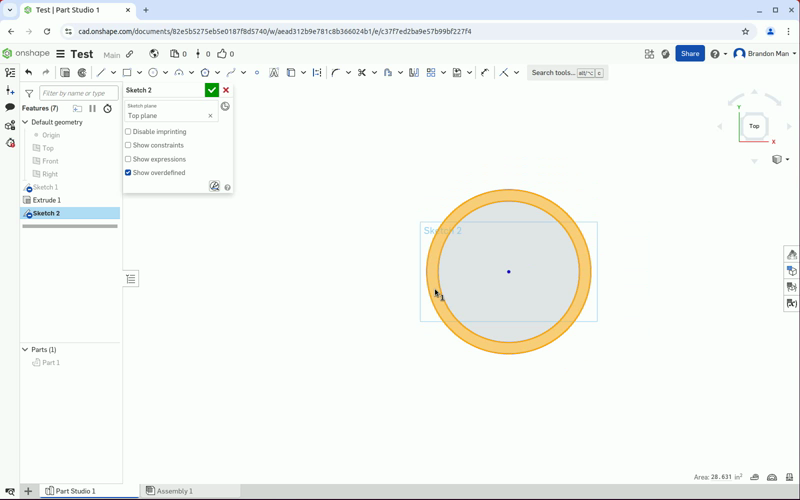
scroll(-6)
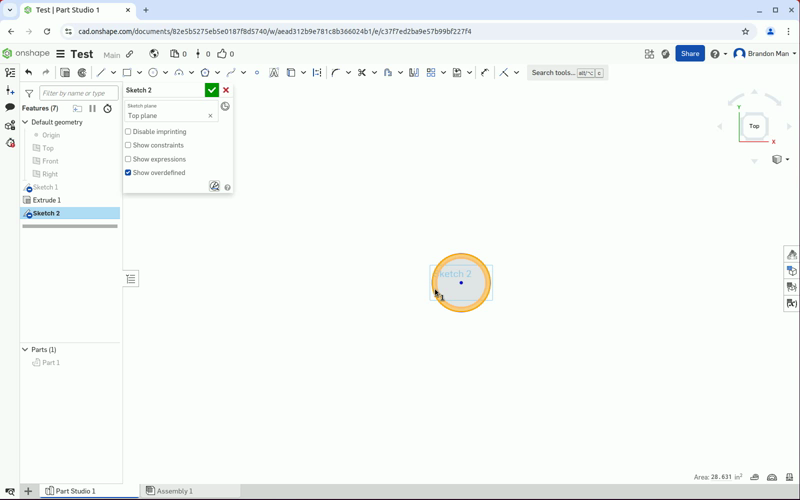
mouse_move(73, 352)
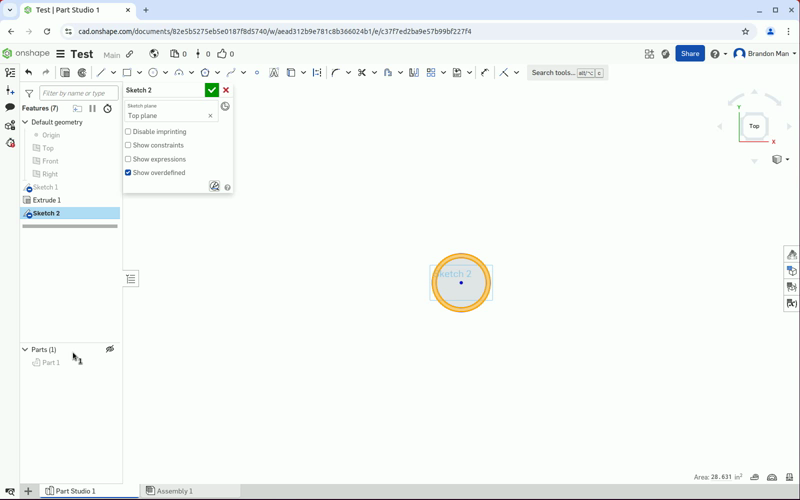
key(shift+y)
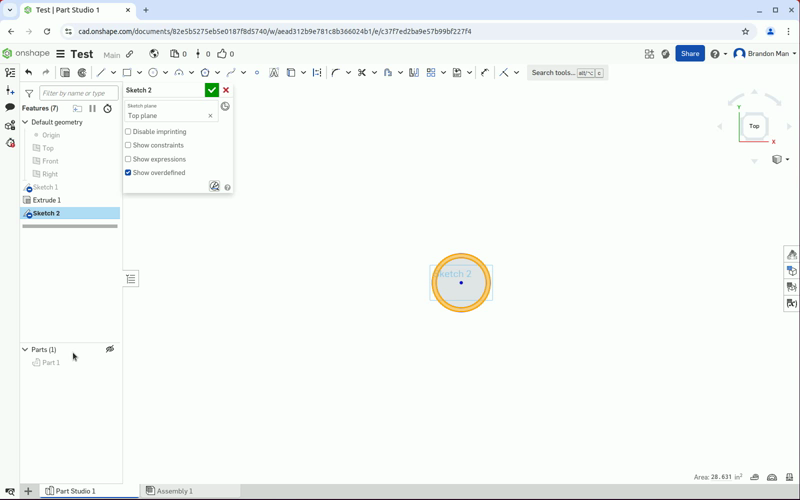
key(shift+e)
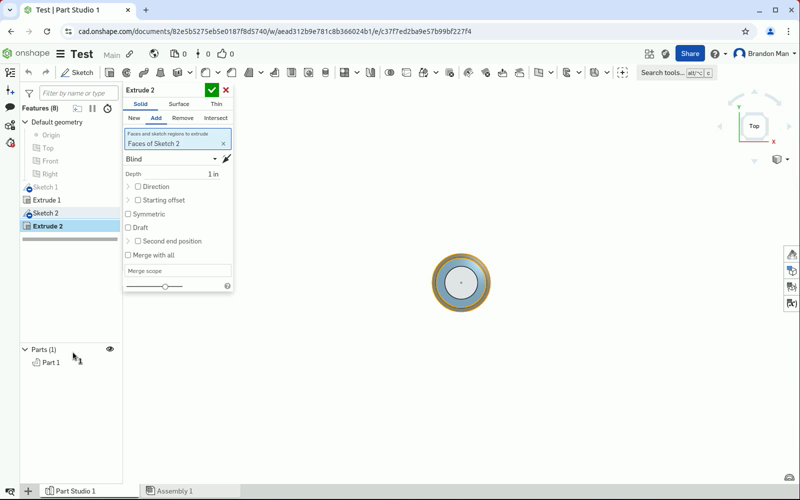
mouse_move(143, 106)
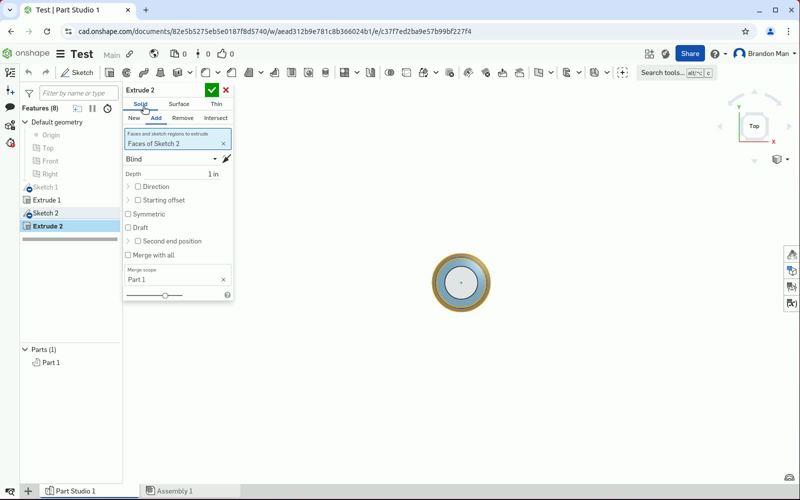
click(143, 106)
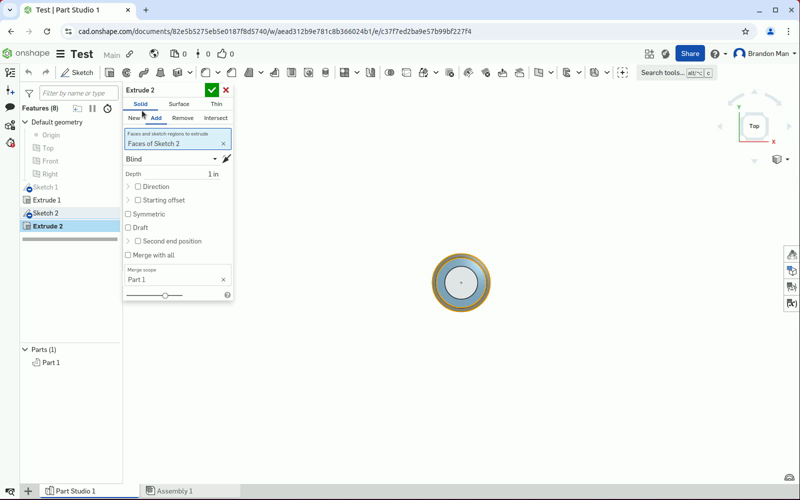
mouse_move(137, 120)
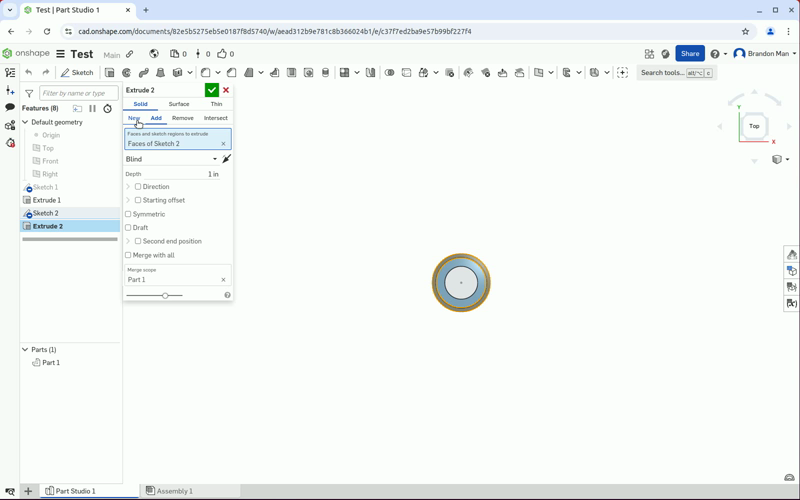
click(137, 120)
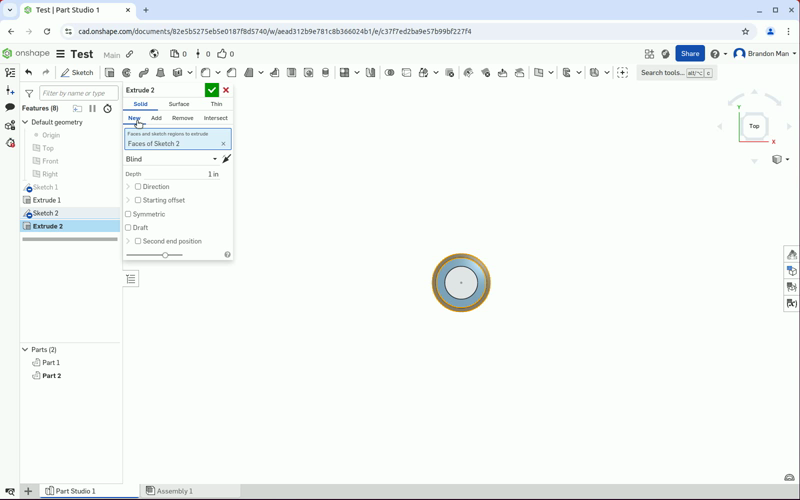
key(tab, 4)
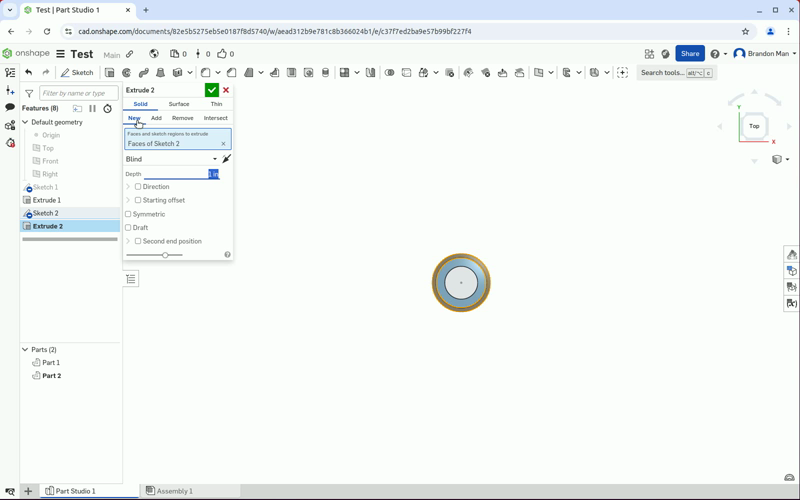
text(23.108)
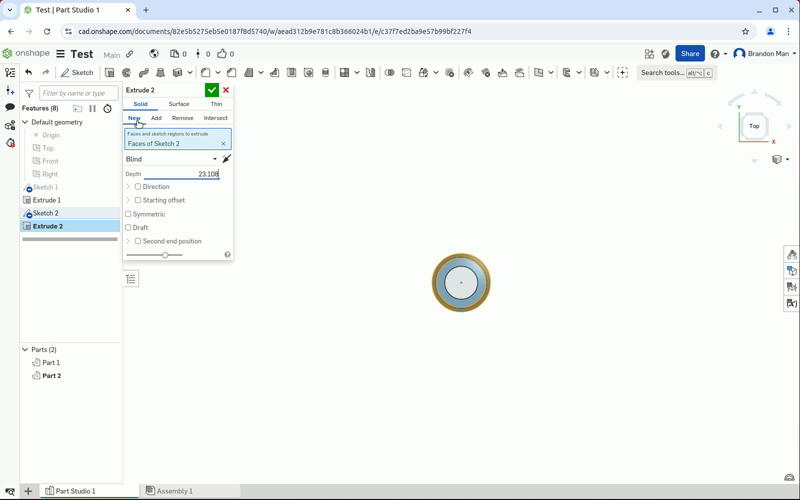
key(enter)
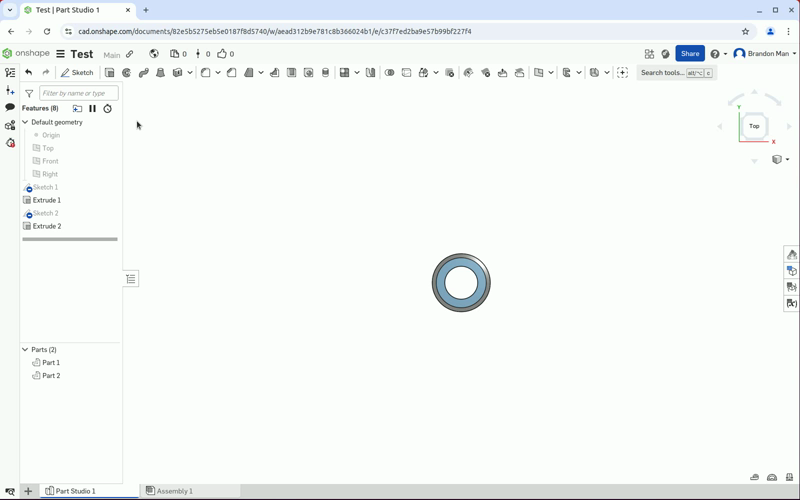
key(shift+h)
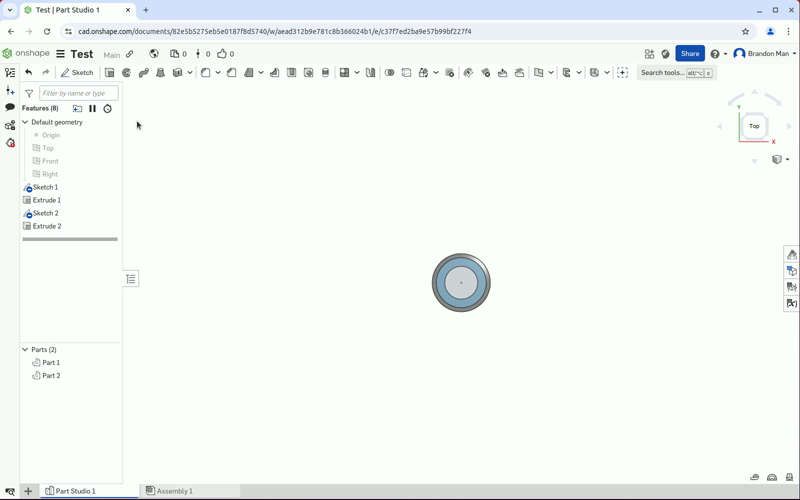
key(shift+h)
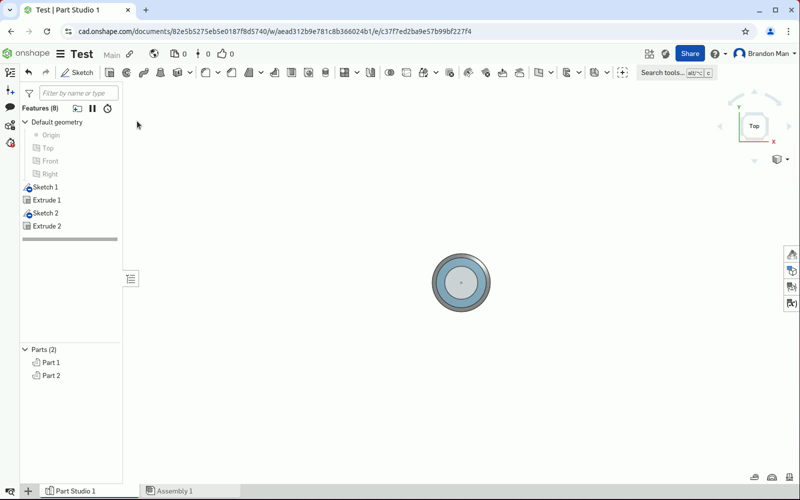
key(shift+7)
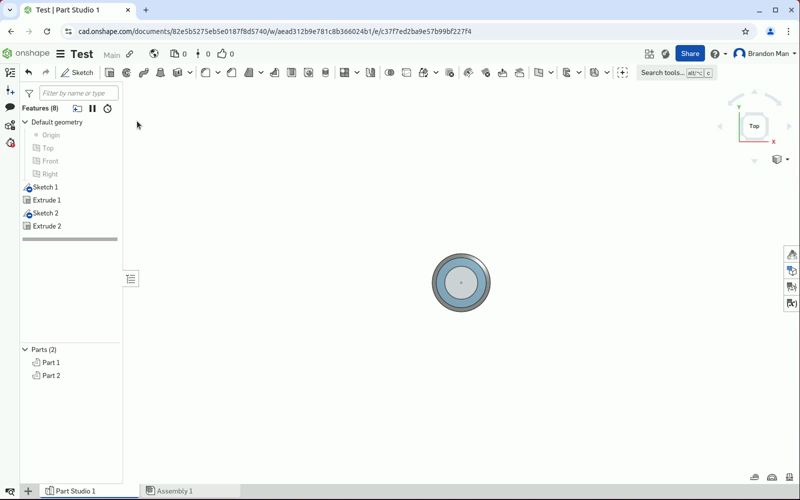
key(up, 3)
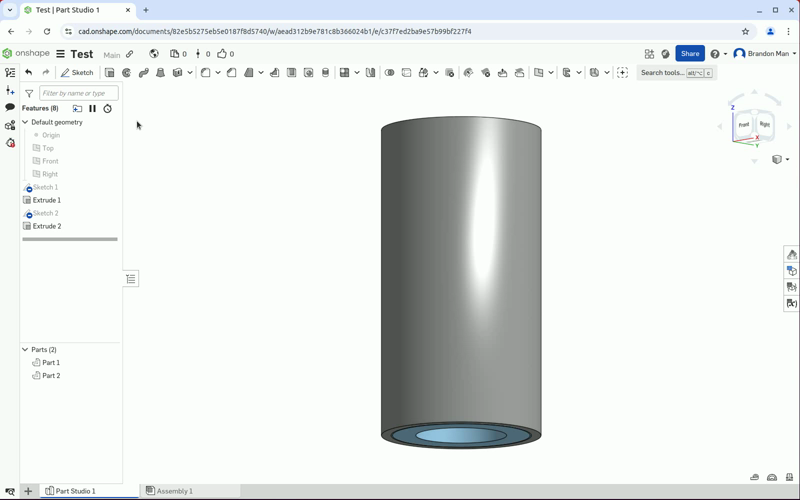
key(left, 3)
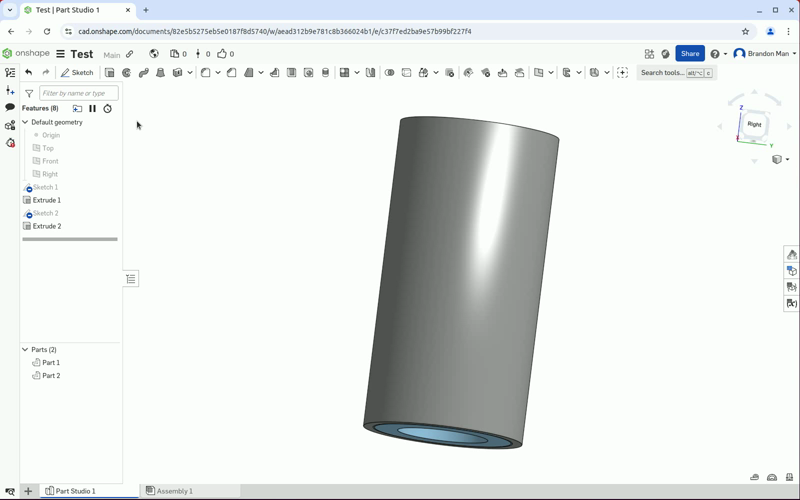
key(right, 3)
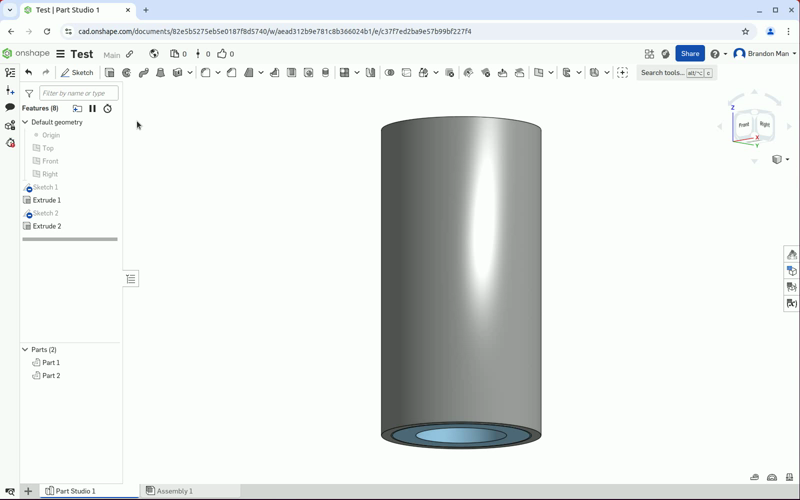
key(down, 3)
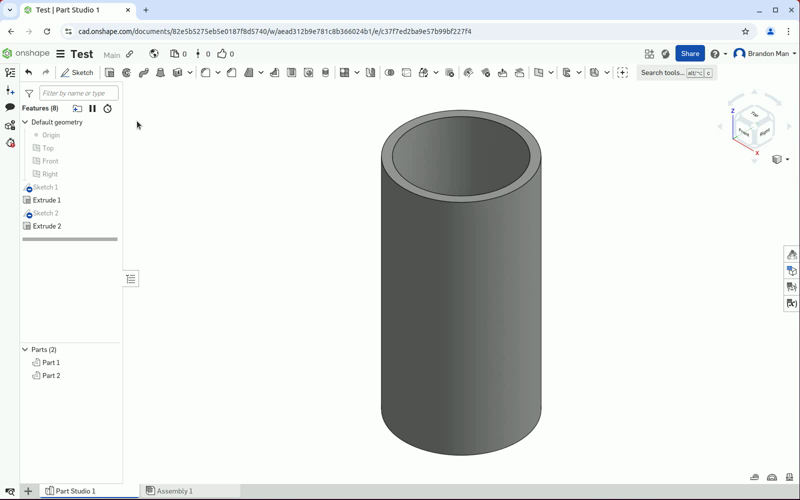
mouse_move(73, 189)
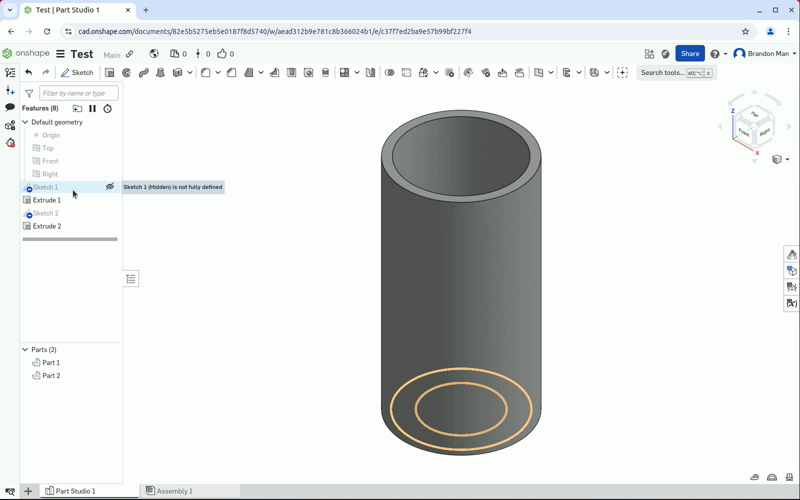
click(73, 189)